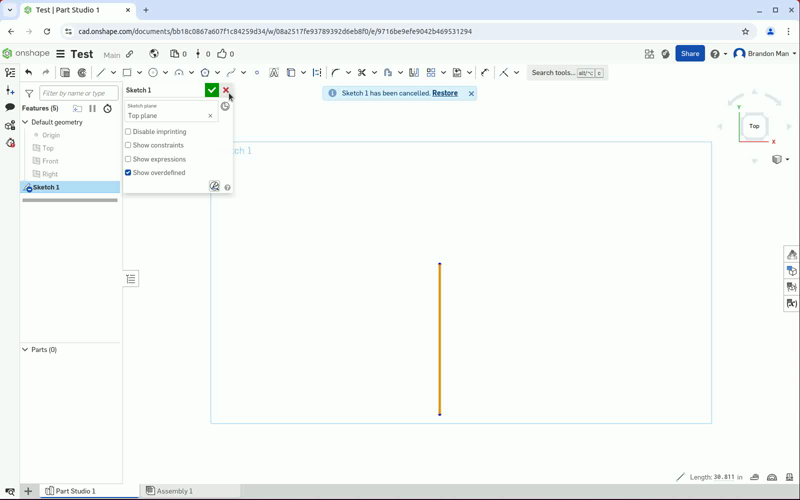
key(shift+h)
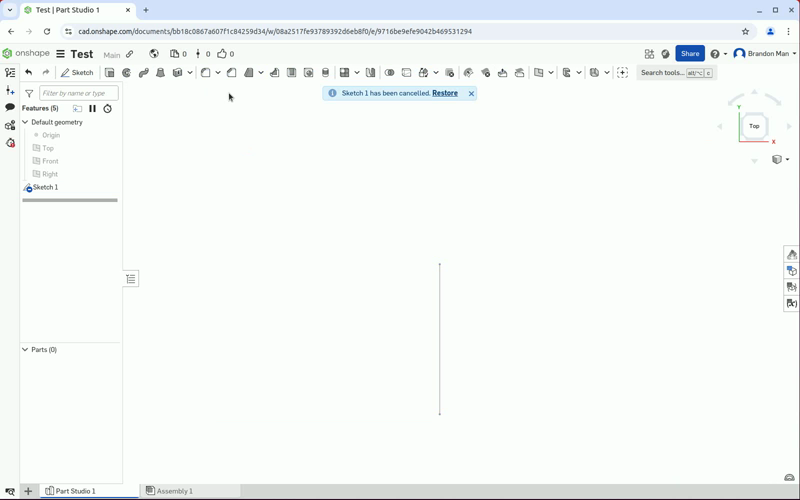
key(shift+s)
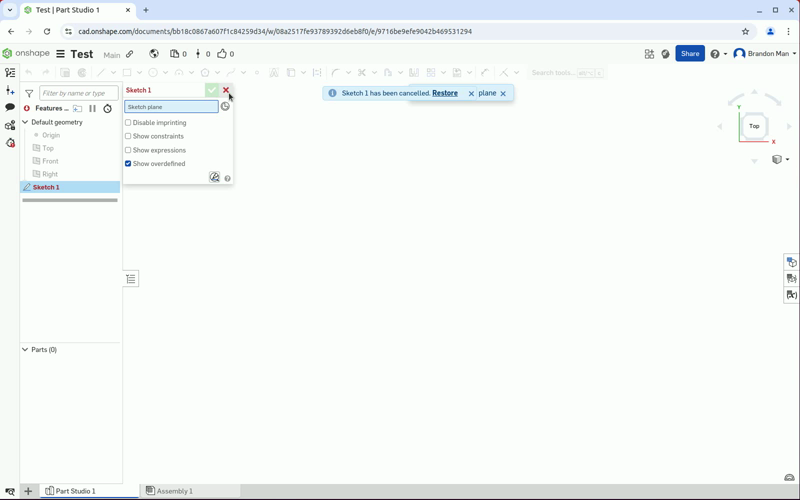
mouse_move(73, 150)
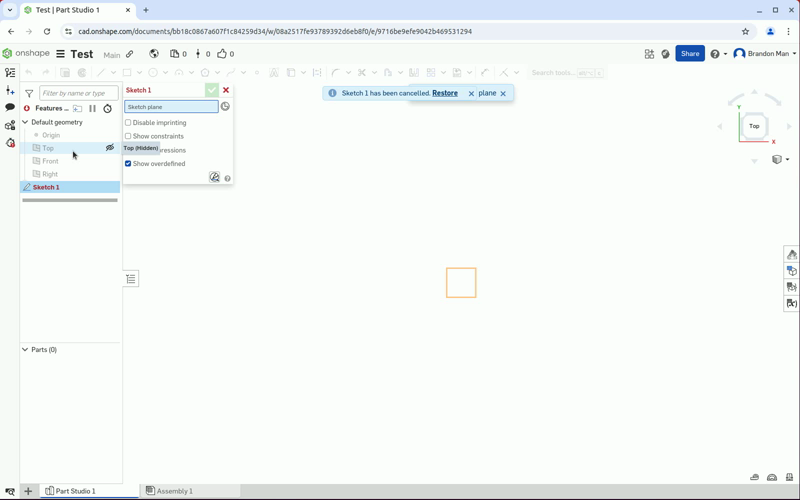
click(73, 150)
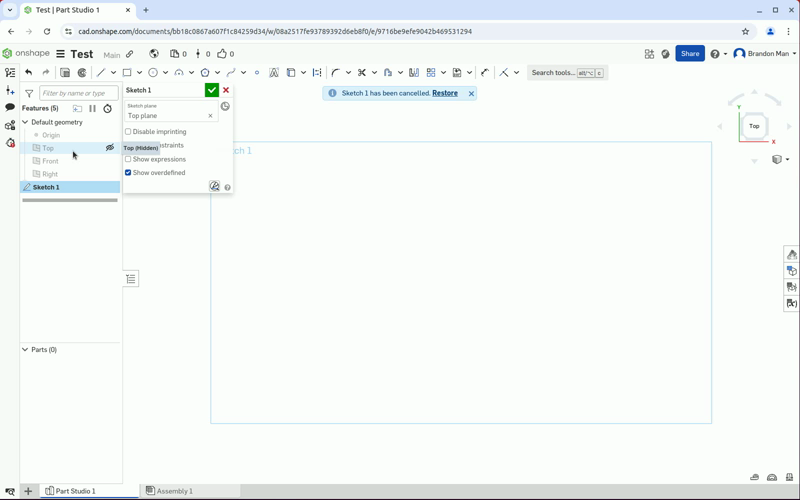
mouse_move(73, 352)
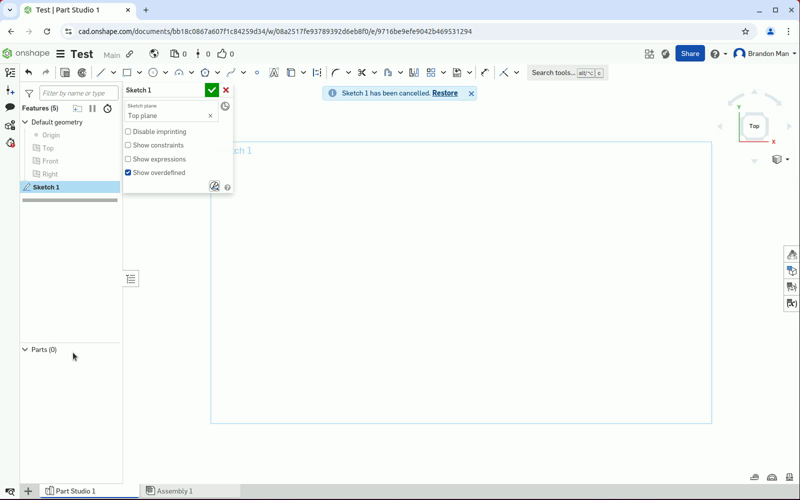
key(y)
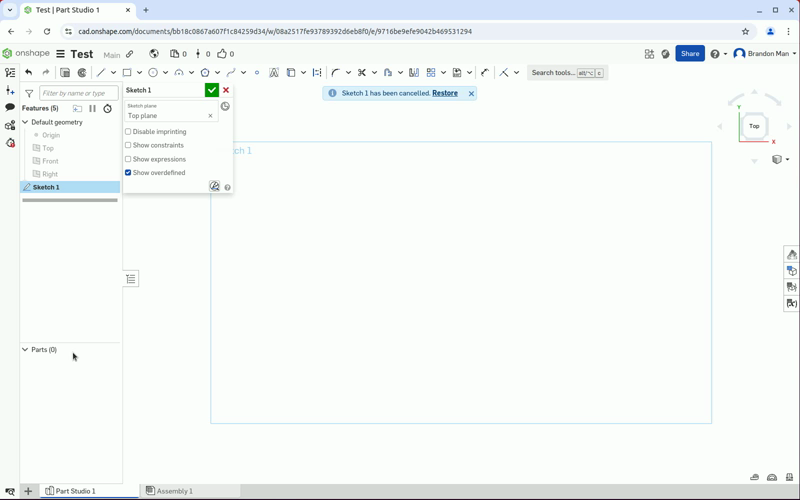
key(l)
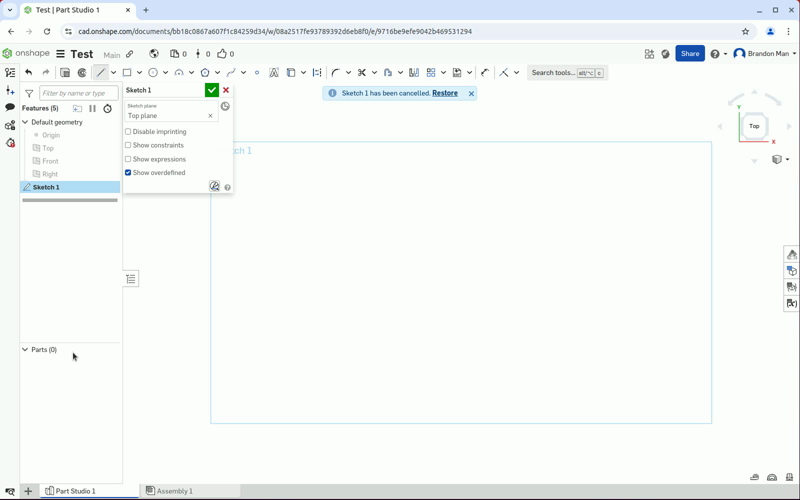
key_down(shift)
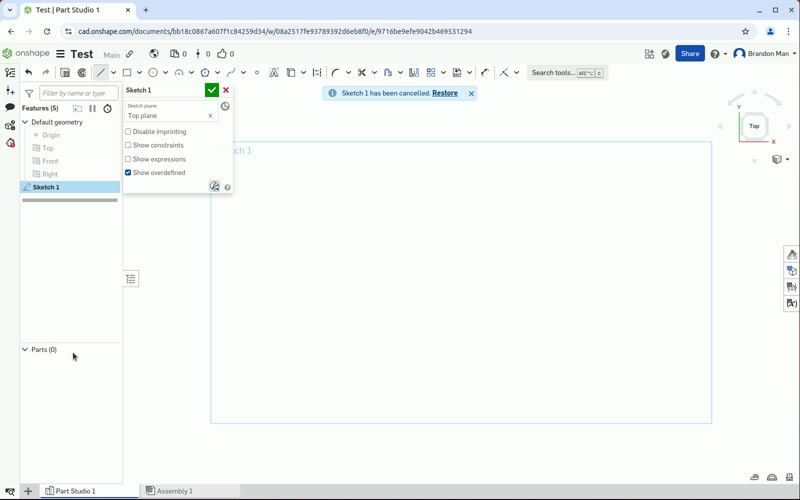
mouse_move(361, 322)
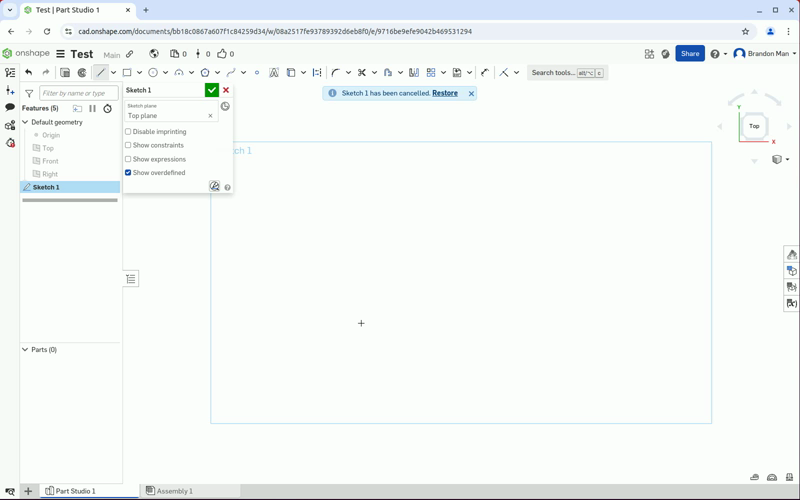
click(361, 322)
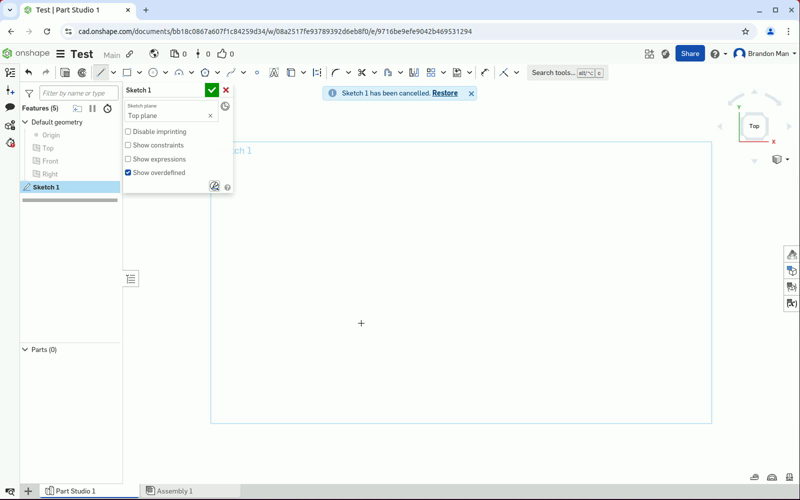
key_up(shift)
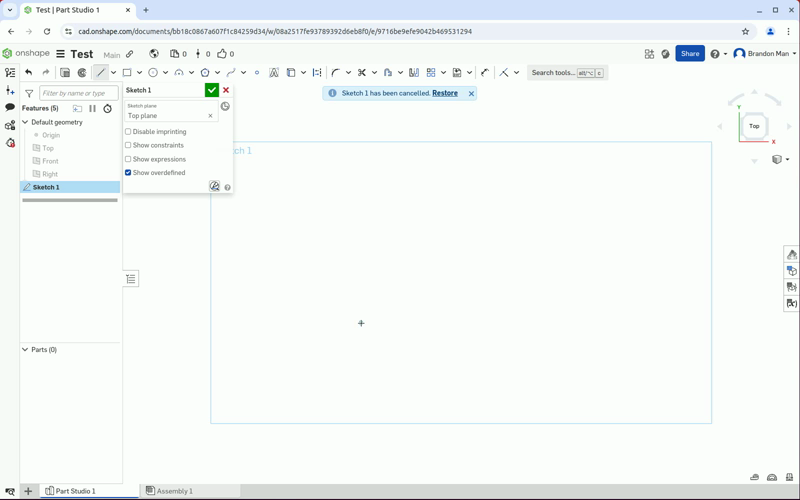
key_down(shift)
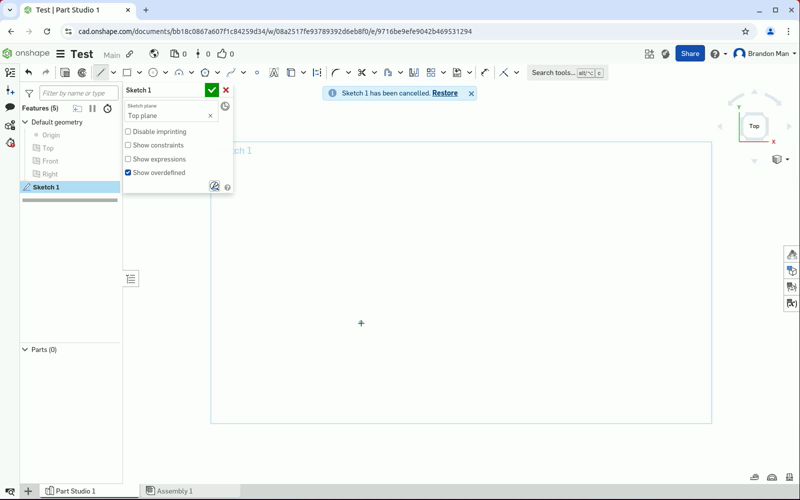
mouse_move(572, 322)
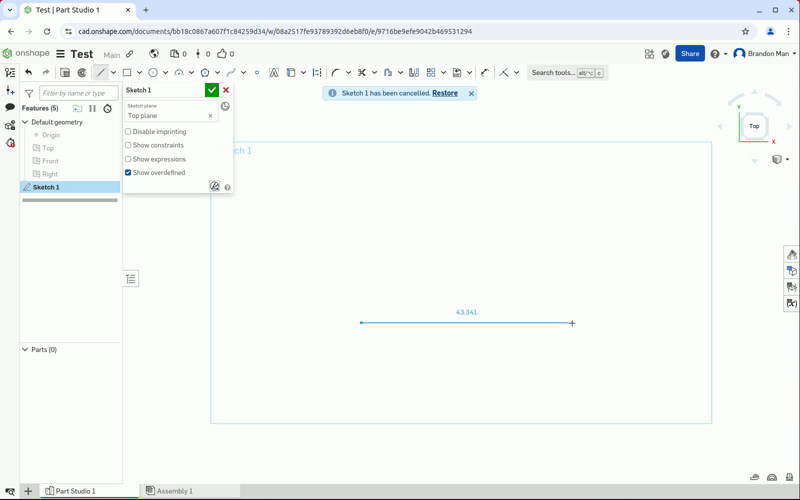
click(572, 322)
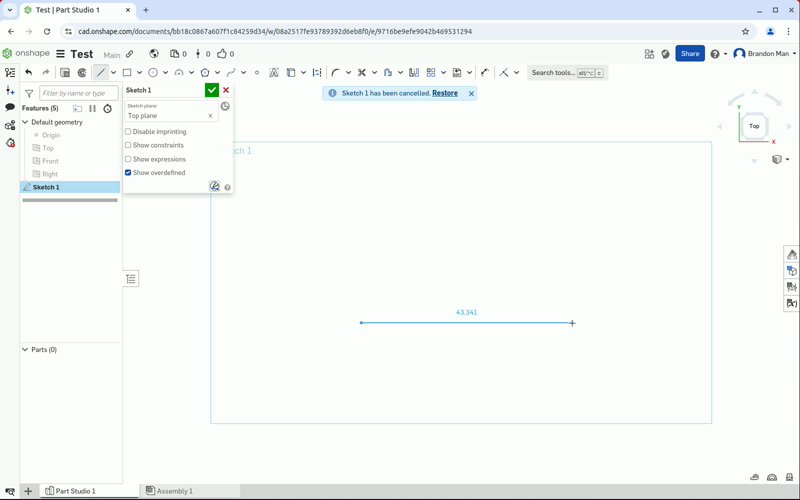
key_up(shift)
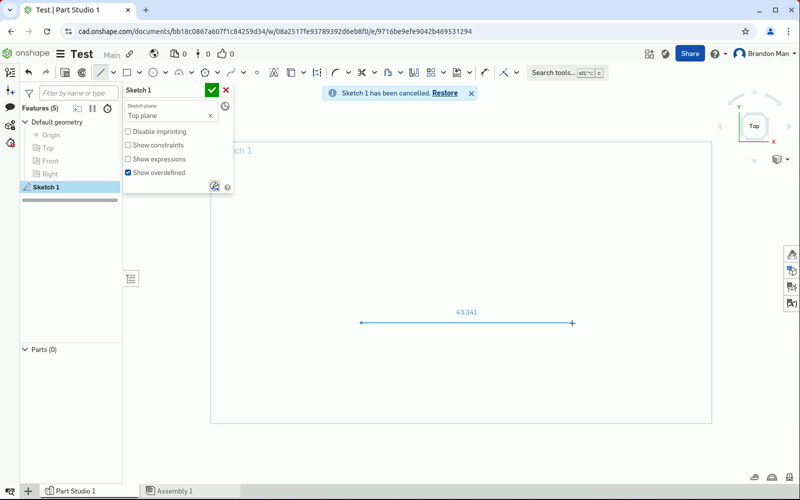
key_down(shift)
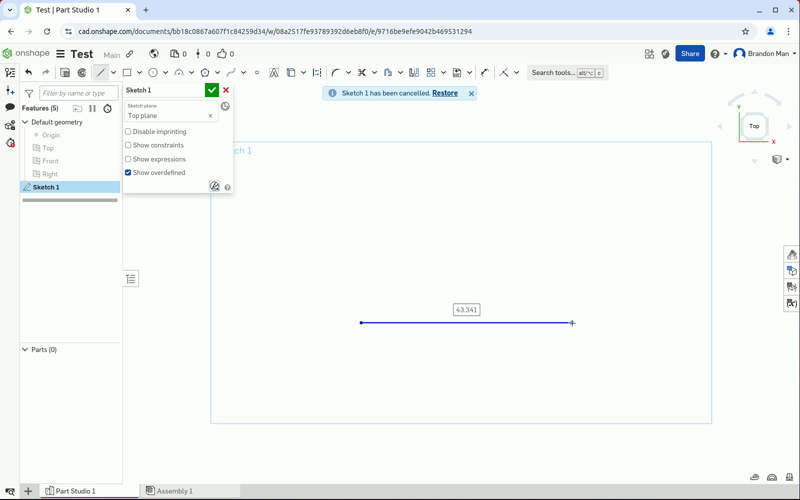
mouse_move(572, 251)
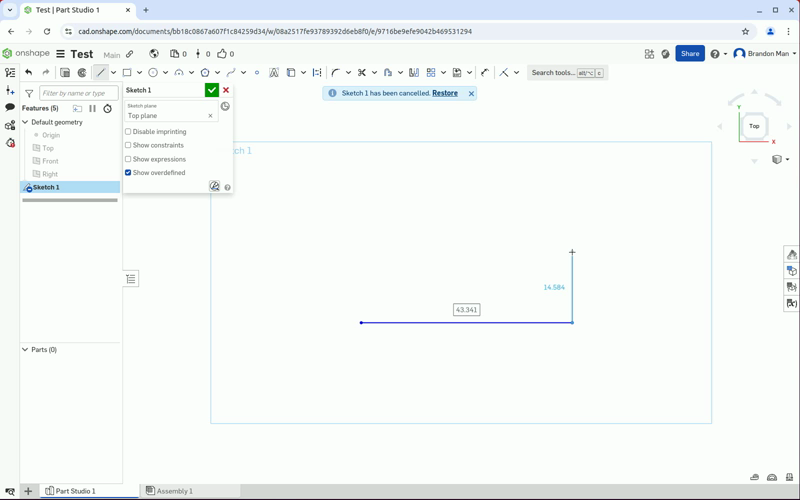
click(572, 251)
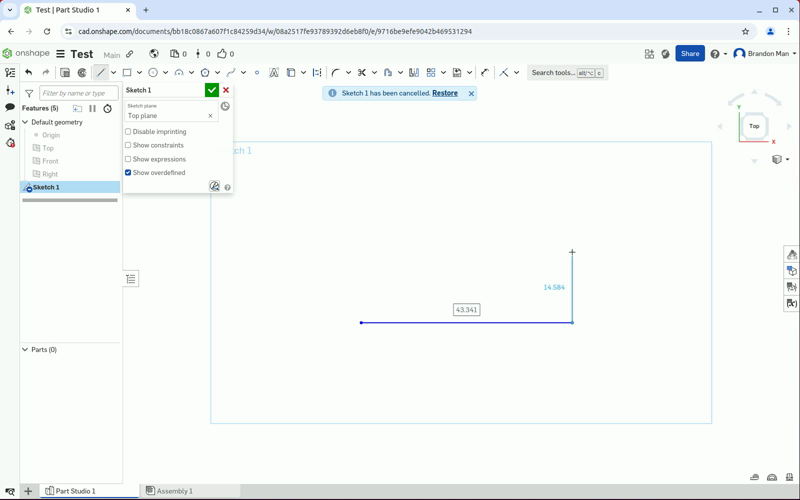
key_up(shift)
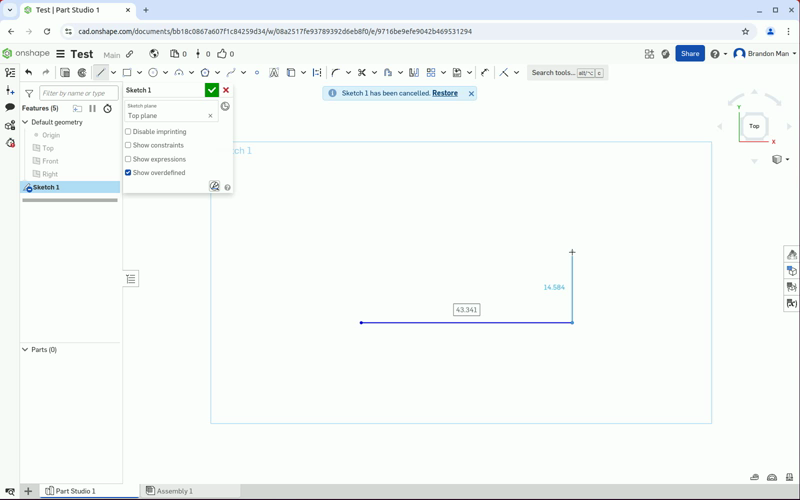
key_down(shift)
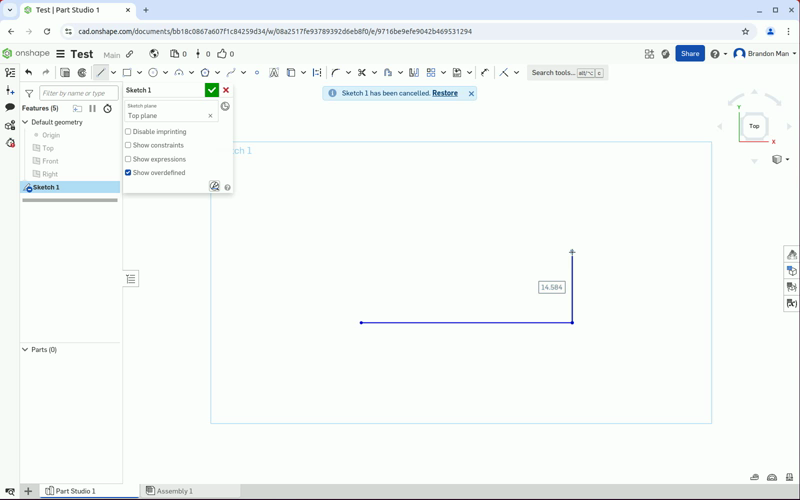
mouse_move(361, 251)
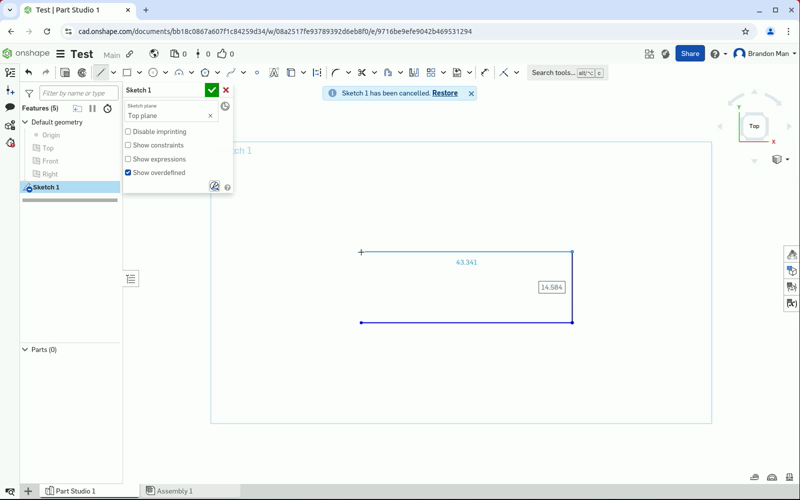
click(361, 251)
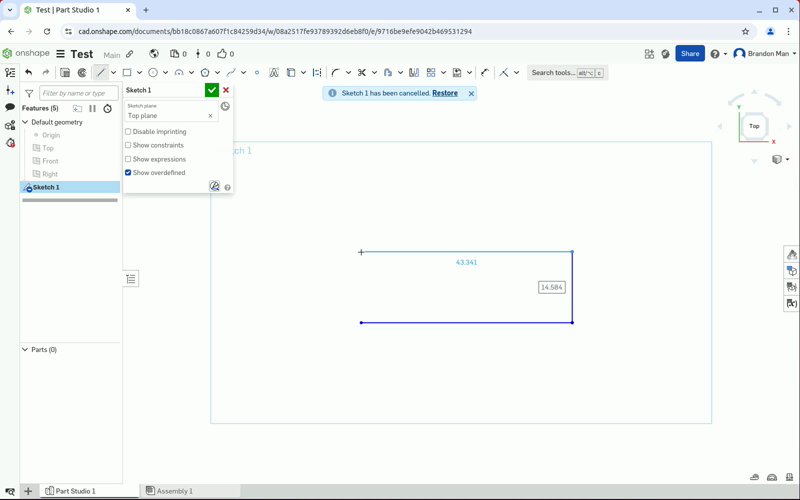
key_up(shift)
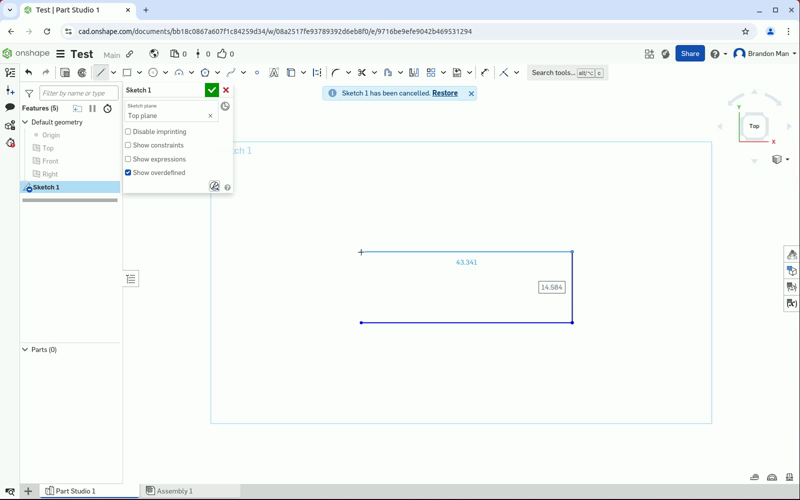
key_down(shift)
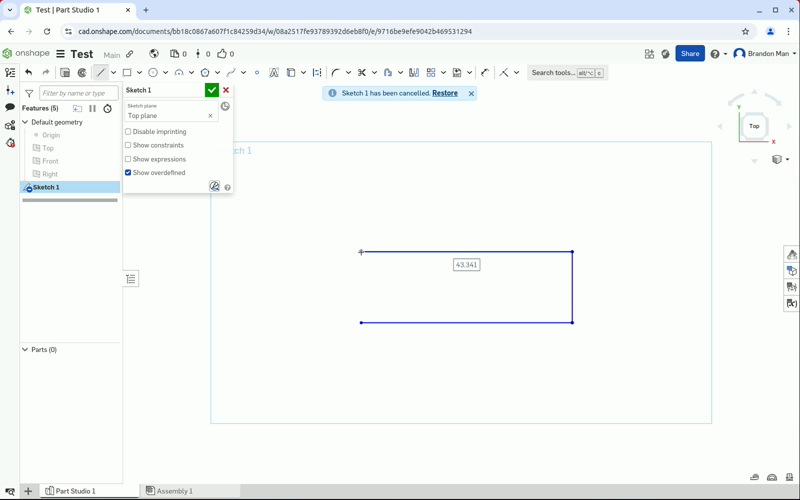
mouse_move(361, 322)
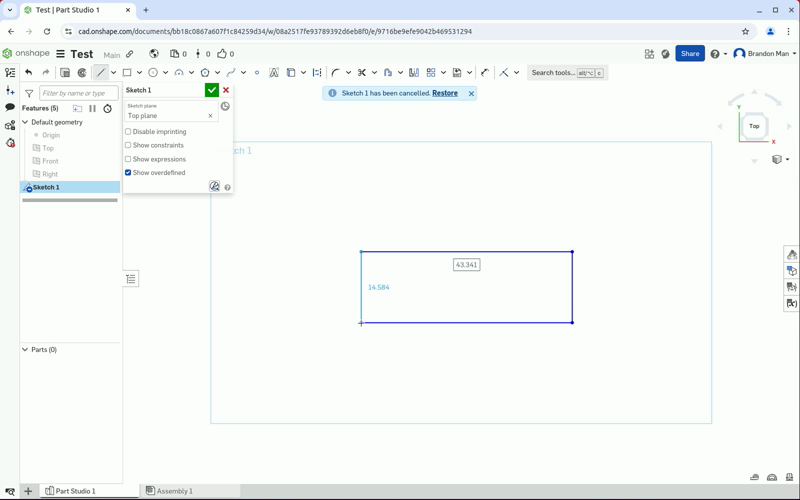
key_up(shift)
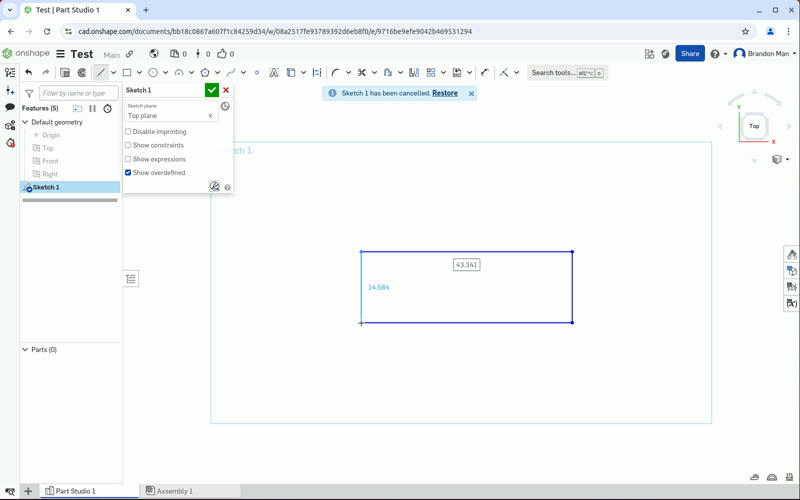
click(361, 322)
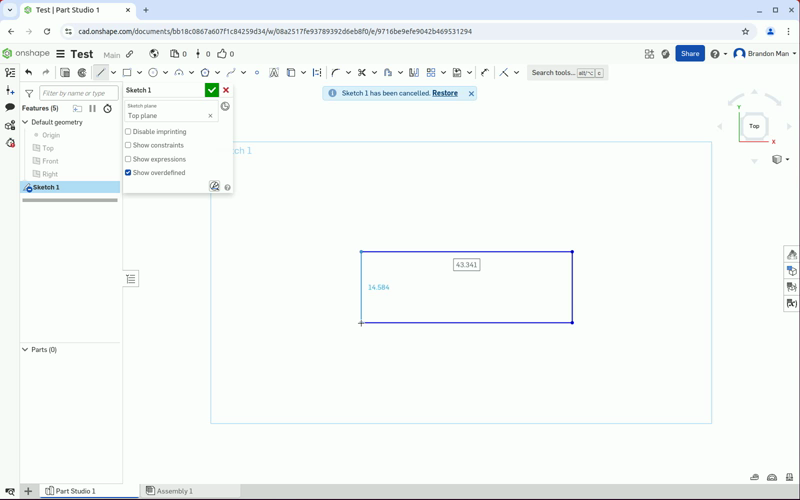
key(esc)
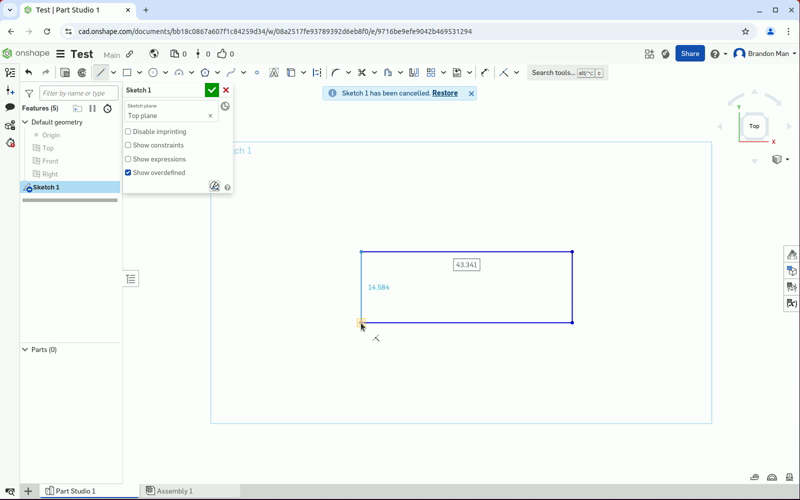
key(c)
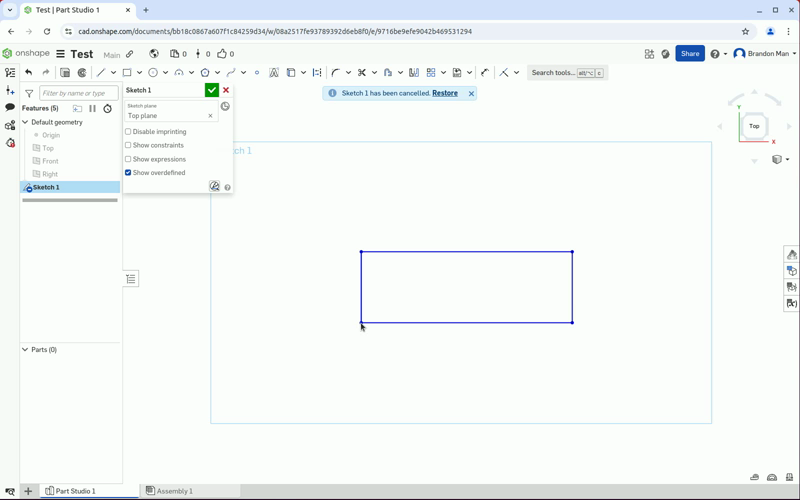
key_down(shift)
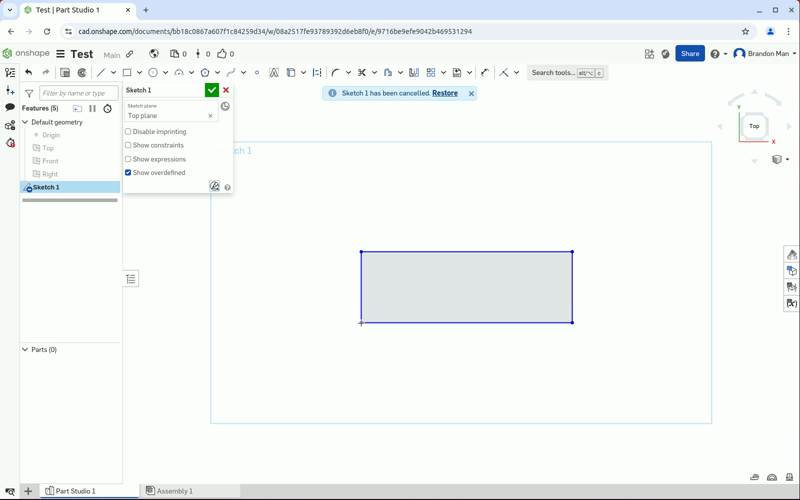
mouse_move(401, 282)
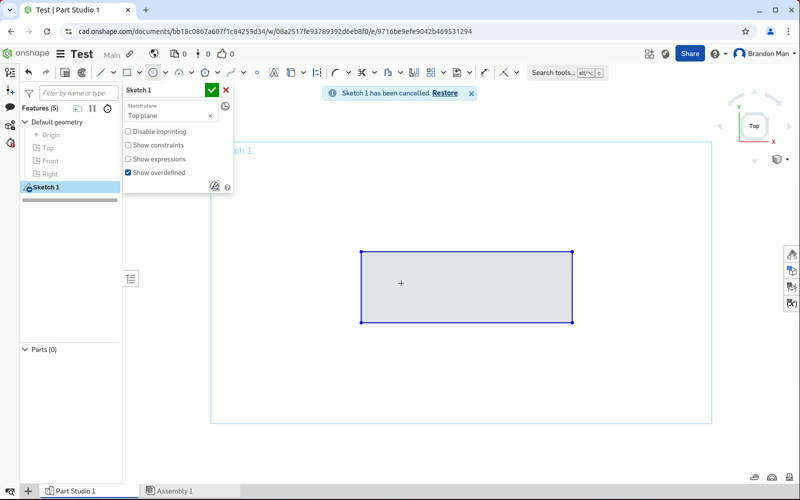
click(401, 282)
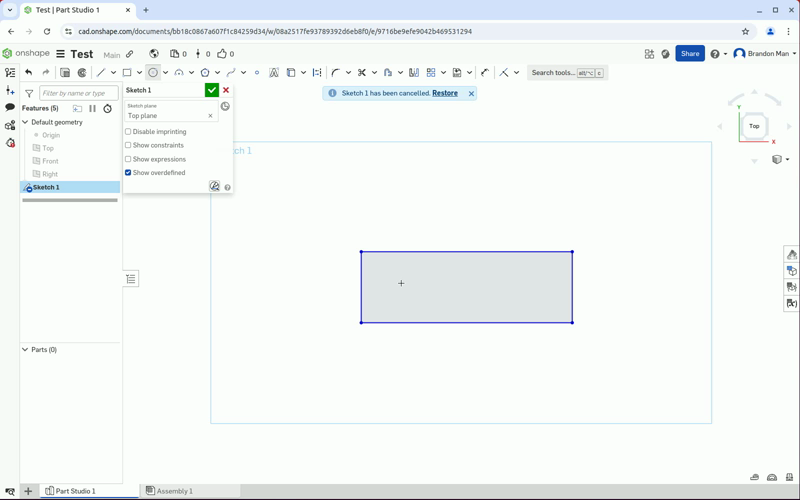
key_up(shift)
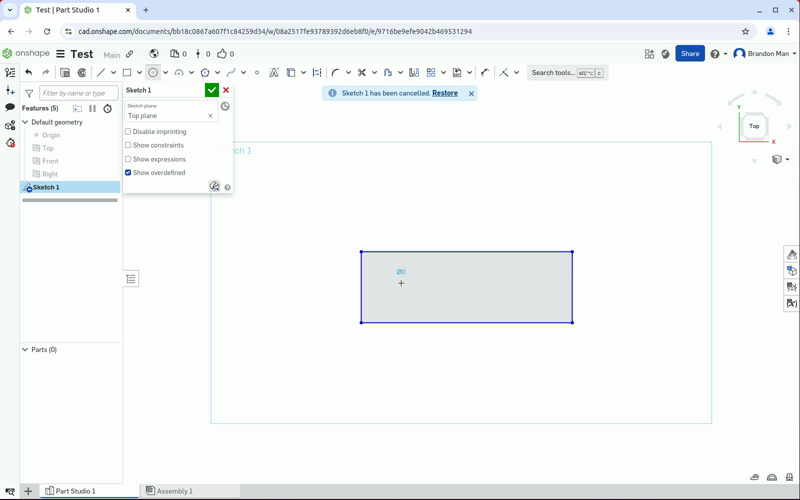
mouse_move(423, 282)
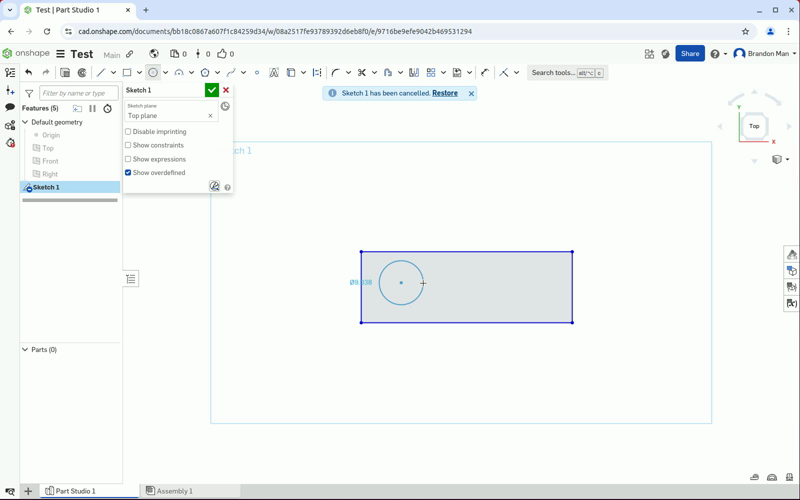
click(423, 282)
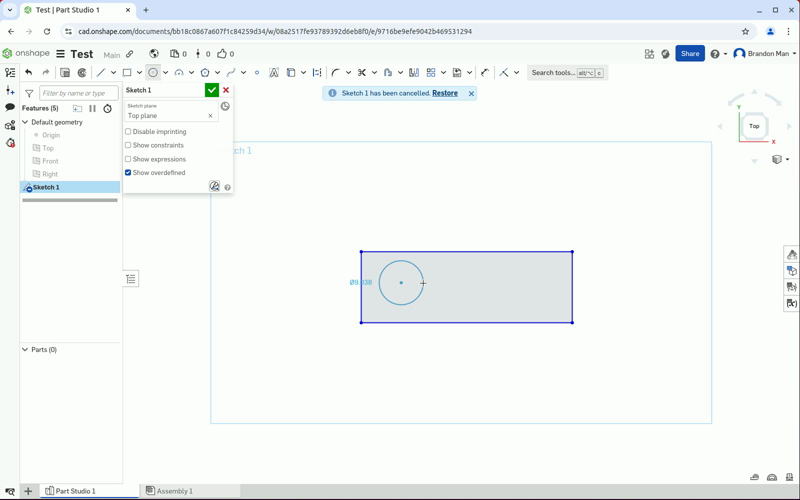
key(esc)
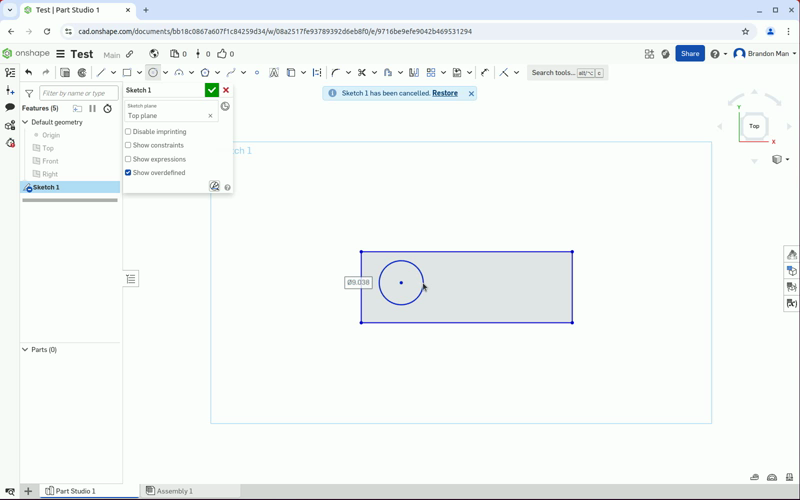
key(c)
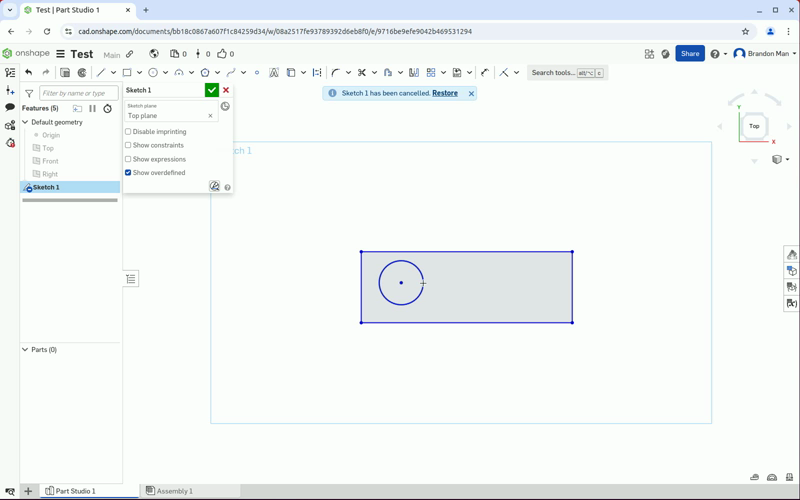
key_down(shift)
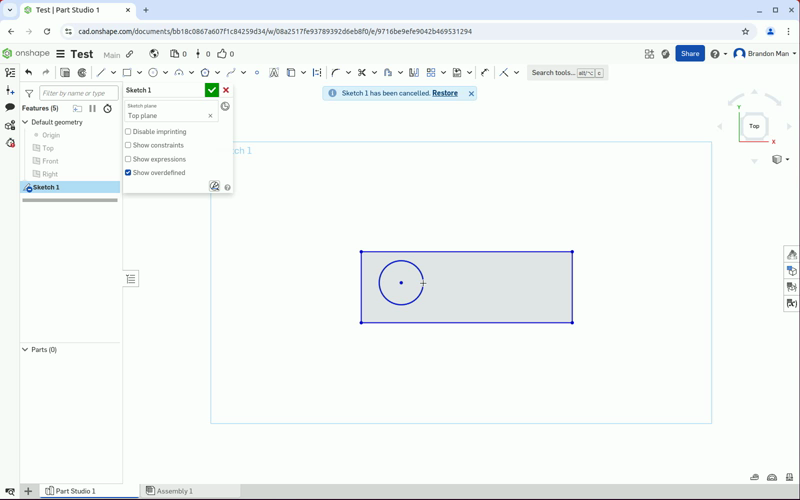
mouse_move(521, 282)
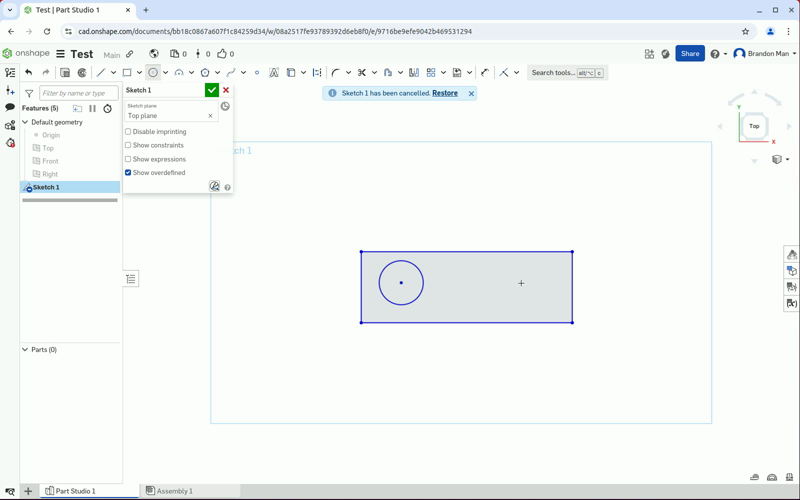
click(521, 282)
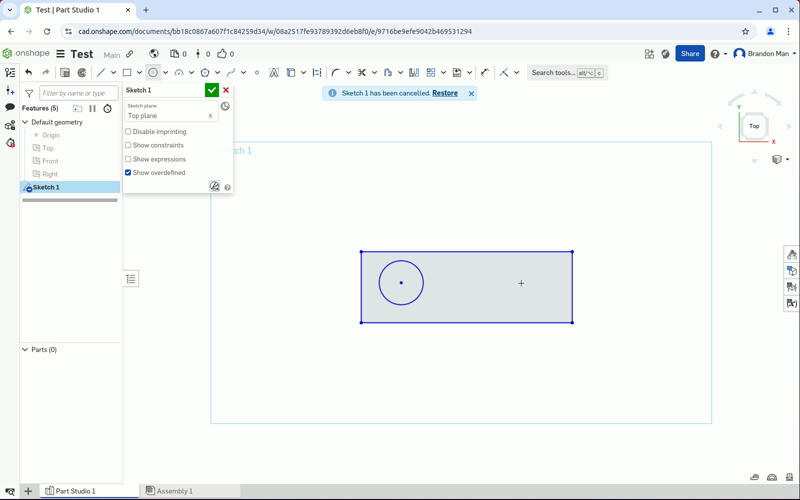
key_up(shift)
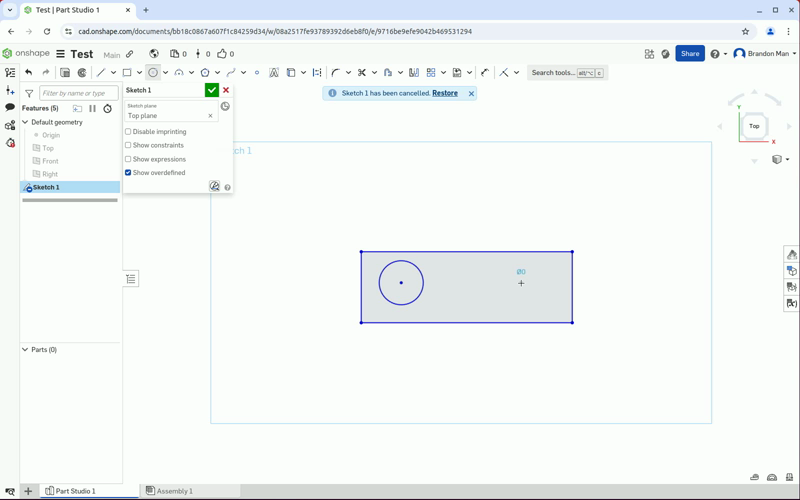
mouse_move(543, 282)
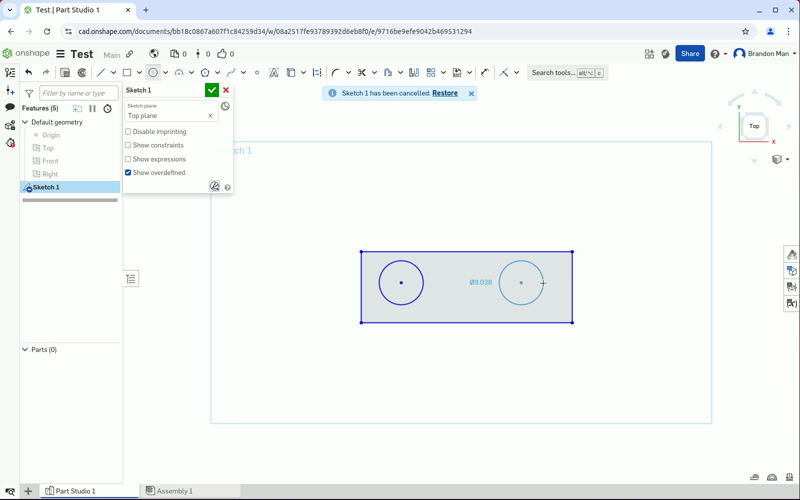
click(543, 282)
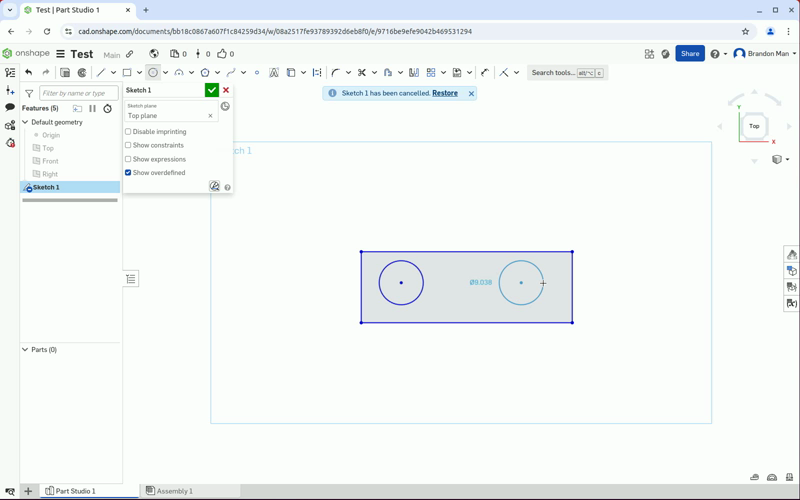
key(esc)
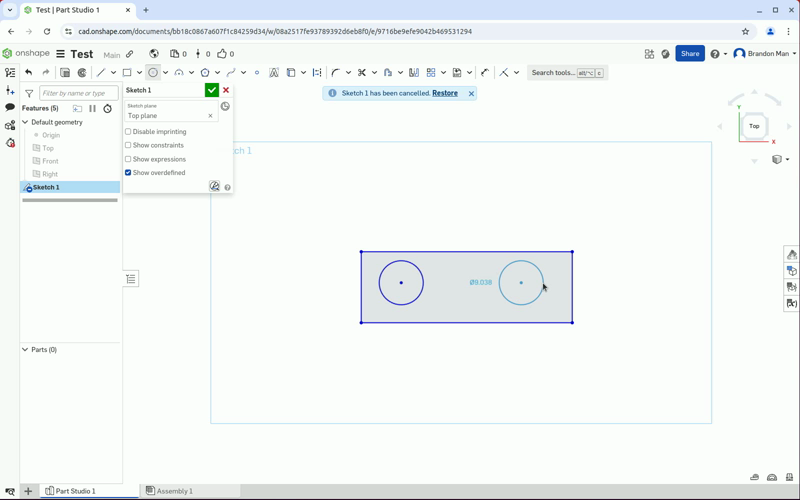
mouse_move(466, 311)
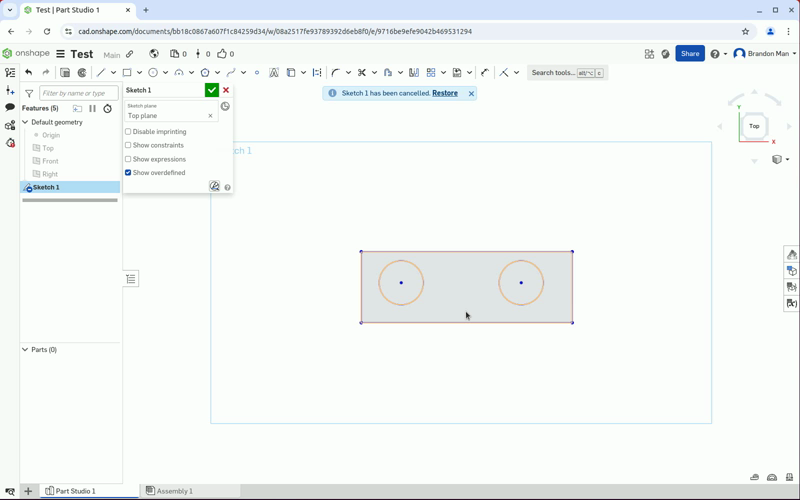
click(466, 311)
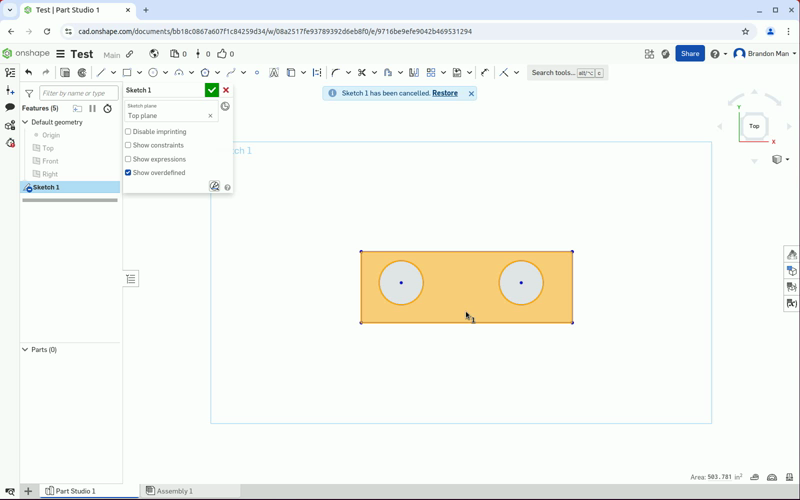
mouse_move(73, 352)
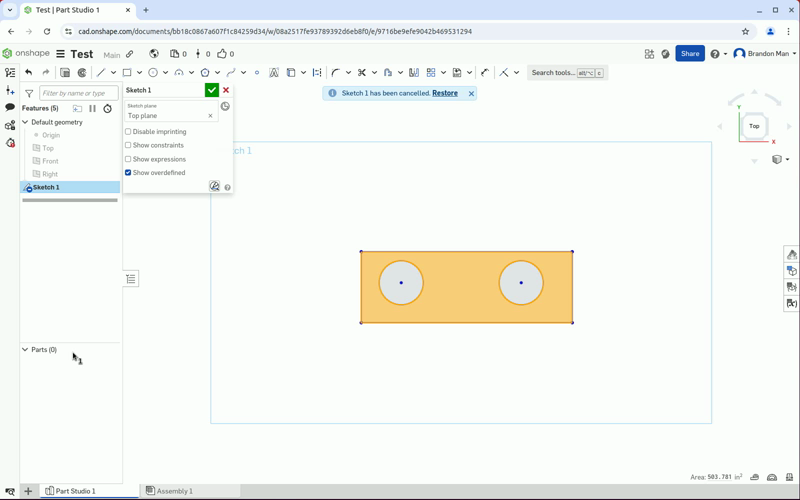
key(shift+y)
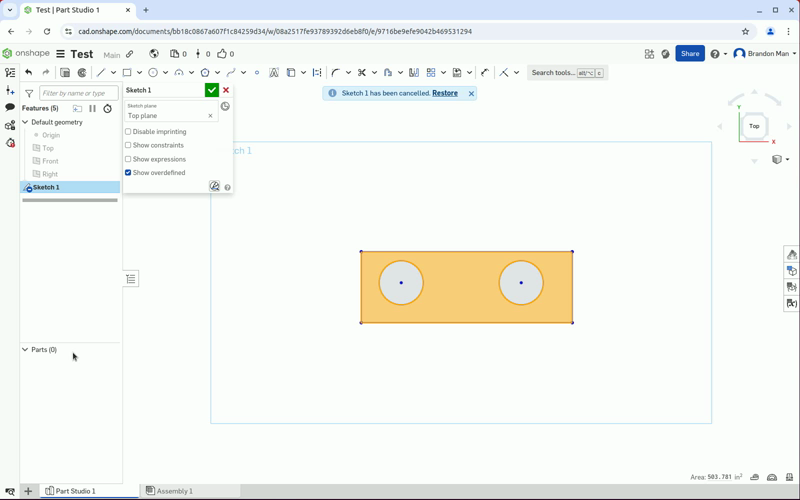
key(shift+e)
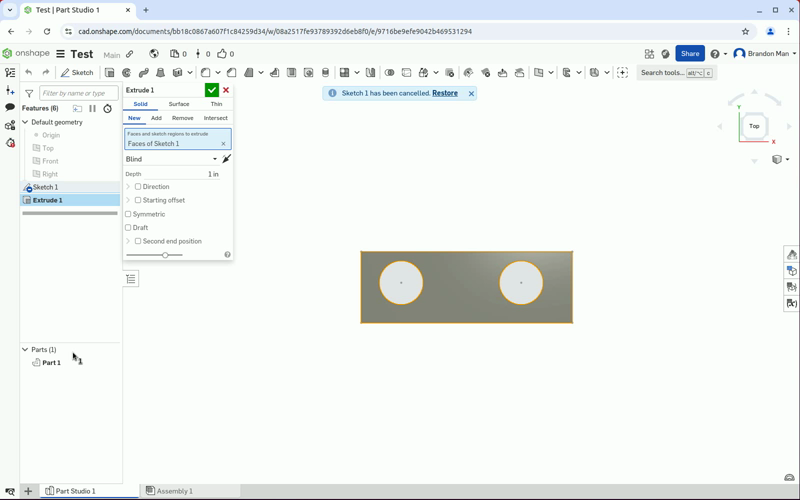
mouse_move(143, 106)
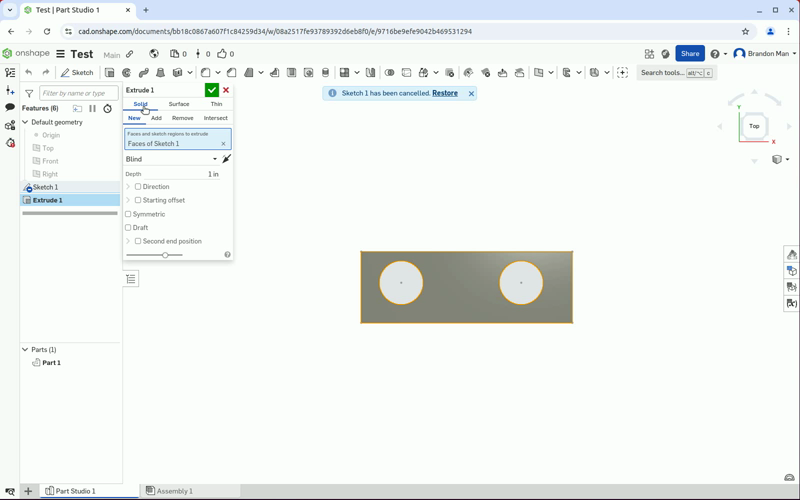
click(143, 106)
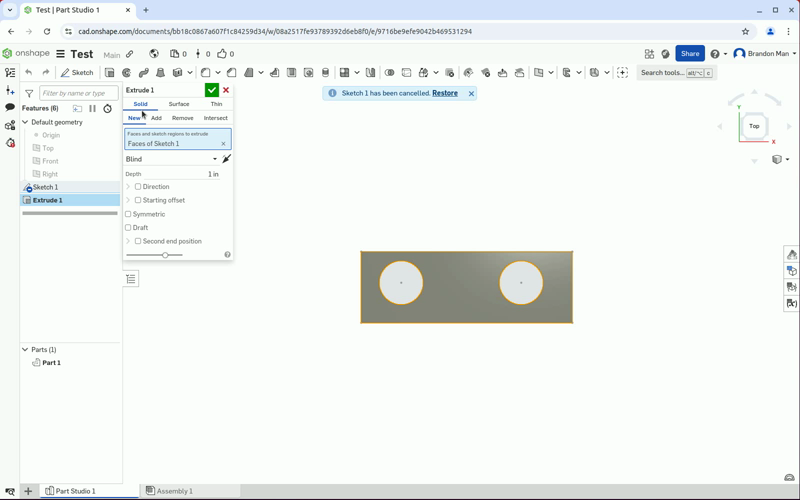
mouse_move(137, 120)
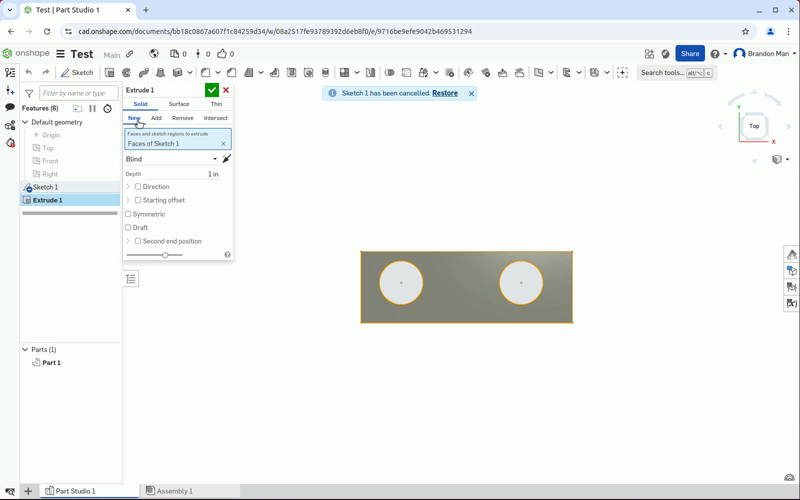
click(137, 120)
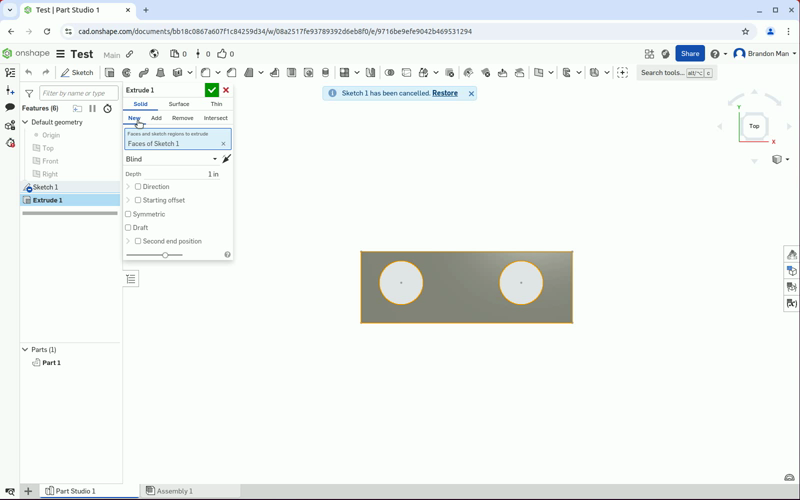
key(tab, 4)
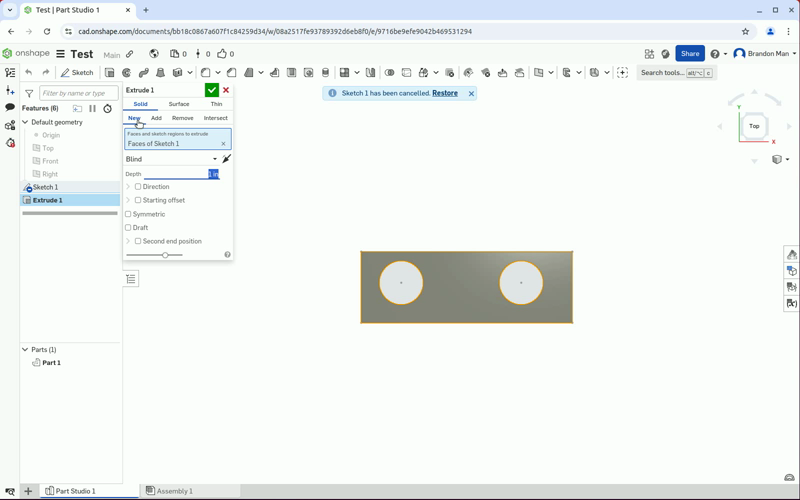
text(2.166)
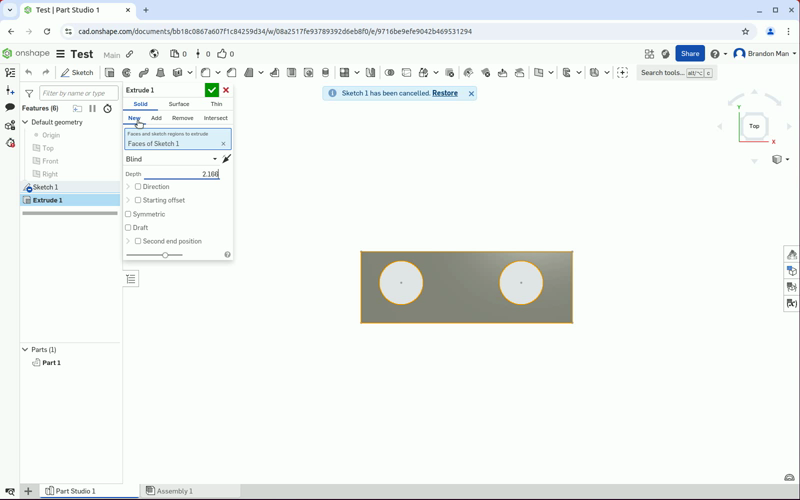
key(enter)
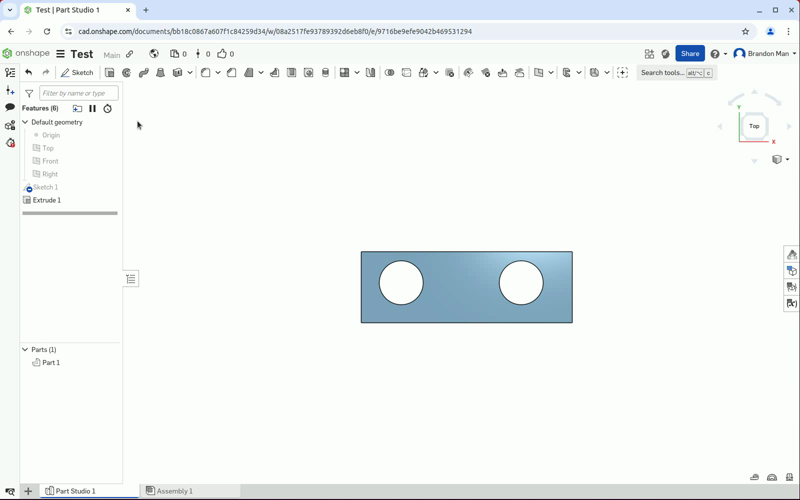
key(shift+h)
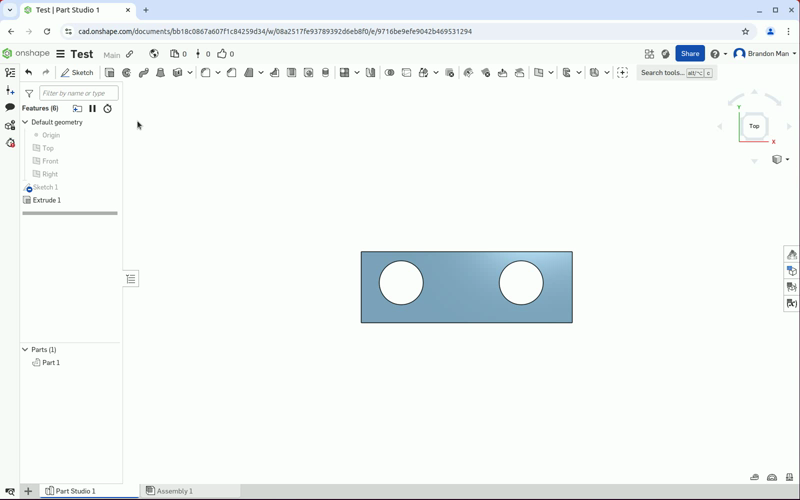
key(shift+h)
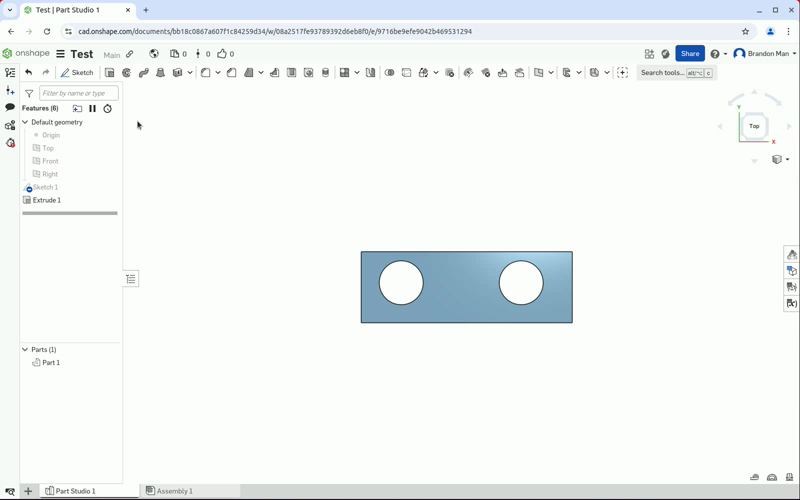
mouse_move(73, 189)
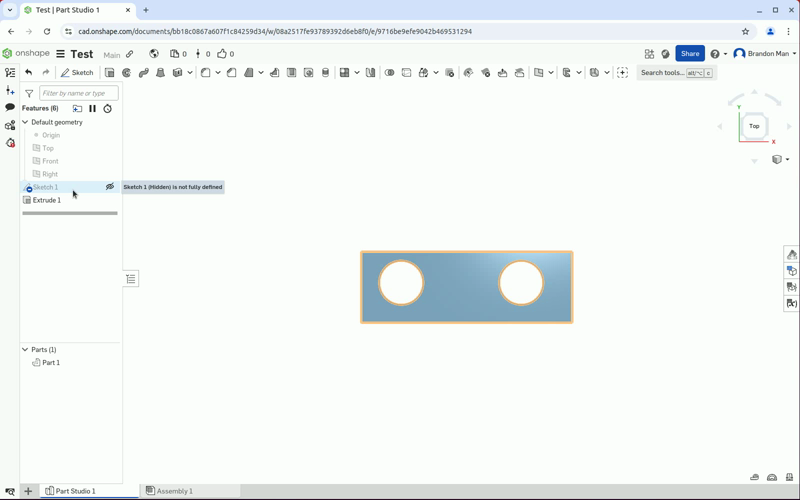
click(73, 189)
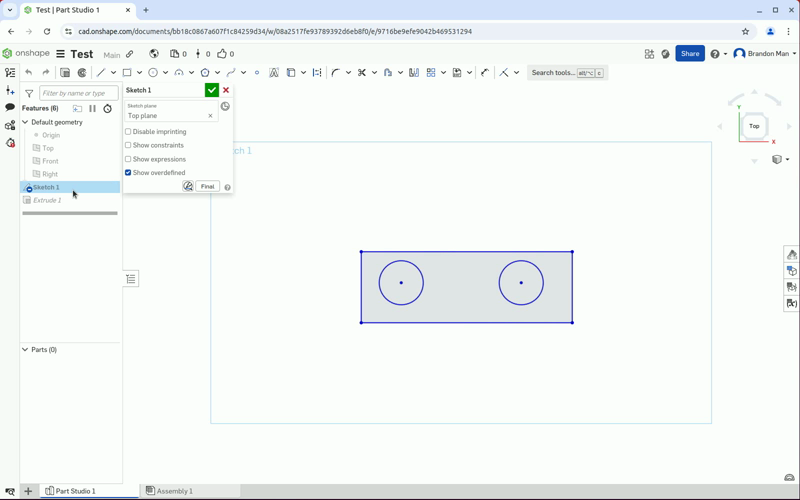
mouse_move(229, 92)
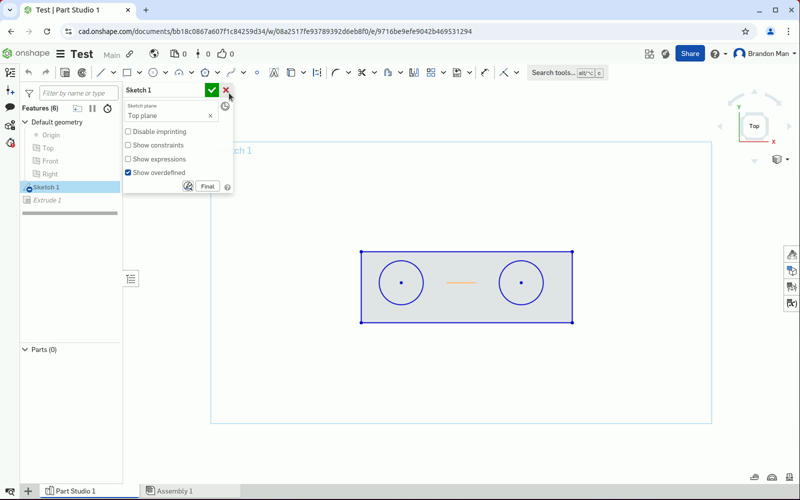
click(229, 92)
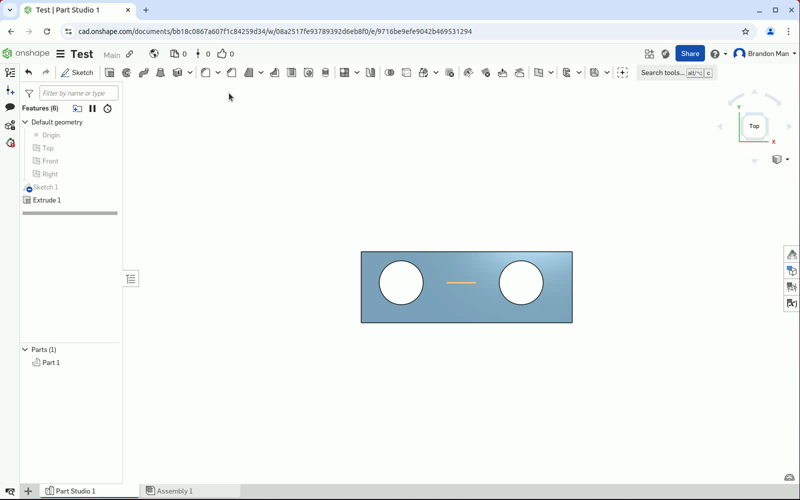
mouse_move(541, 75)
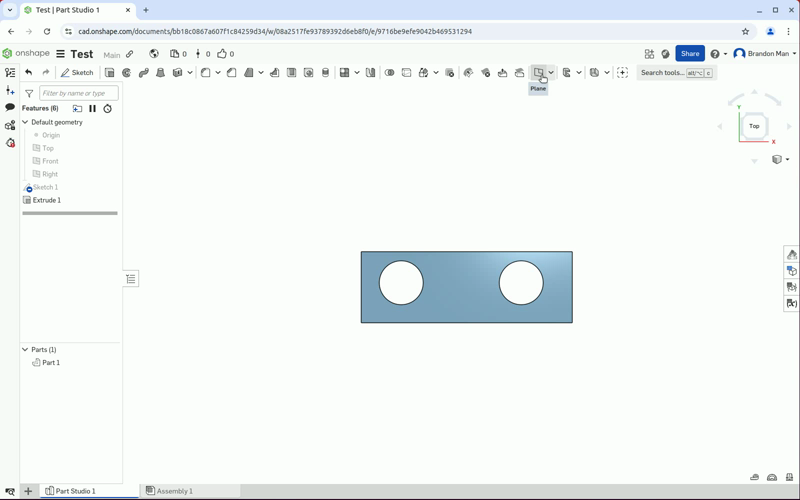
click(541, 75)
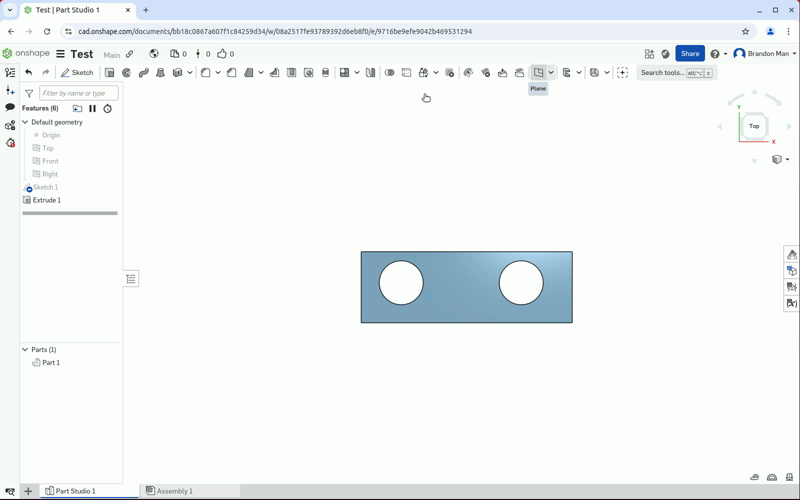
mouse_move(73, 150)
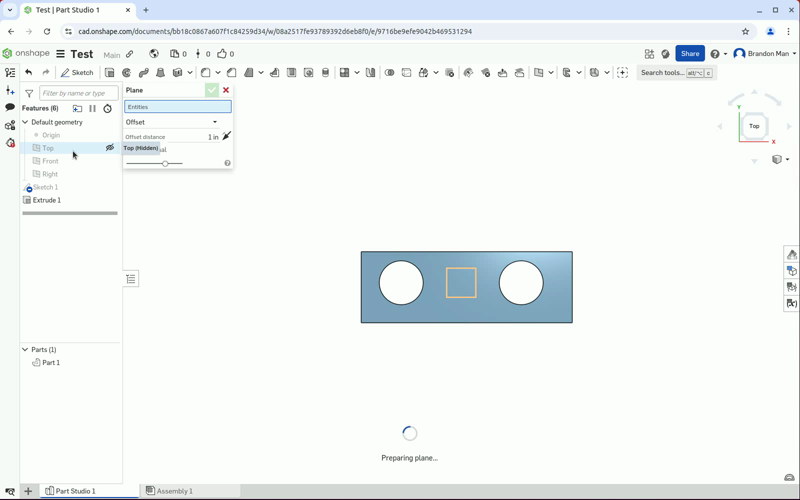
click(73, 150)
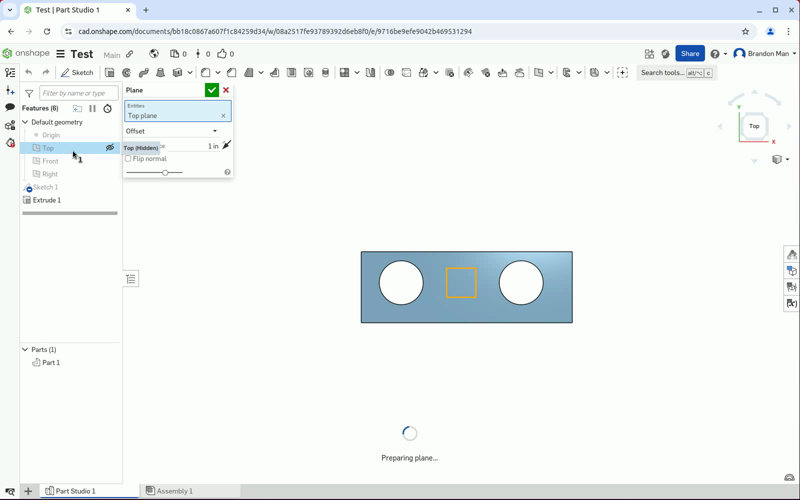
key(tab, 2)
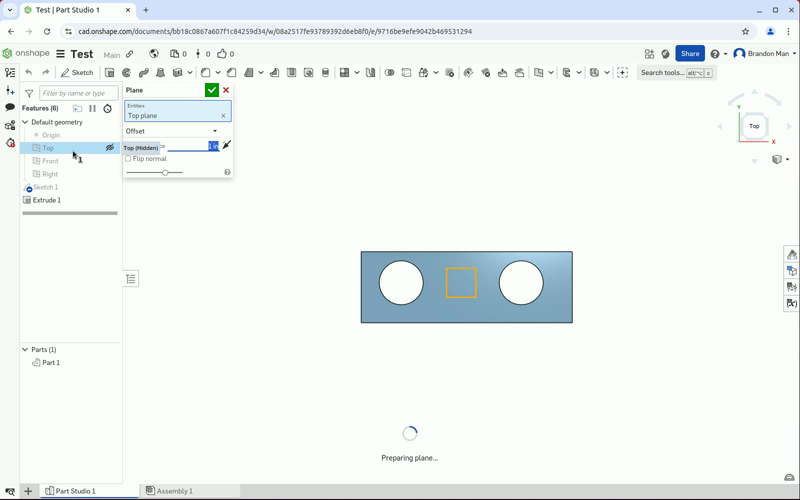
text(2.157)
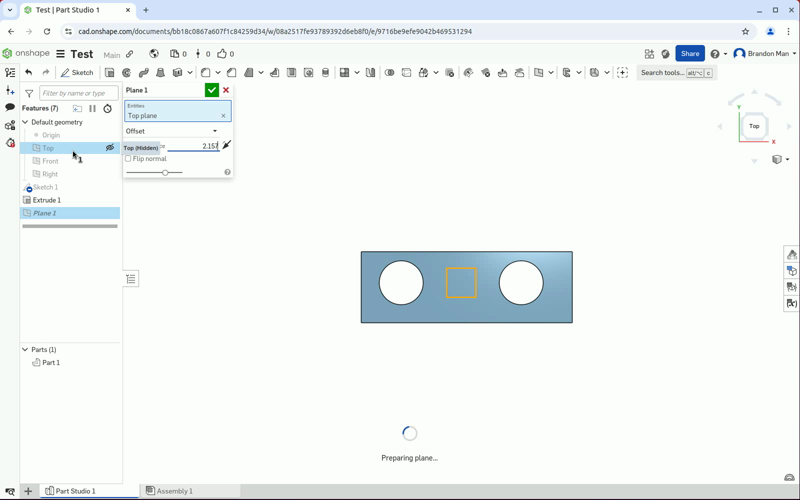
key(enter, 2)
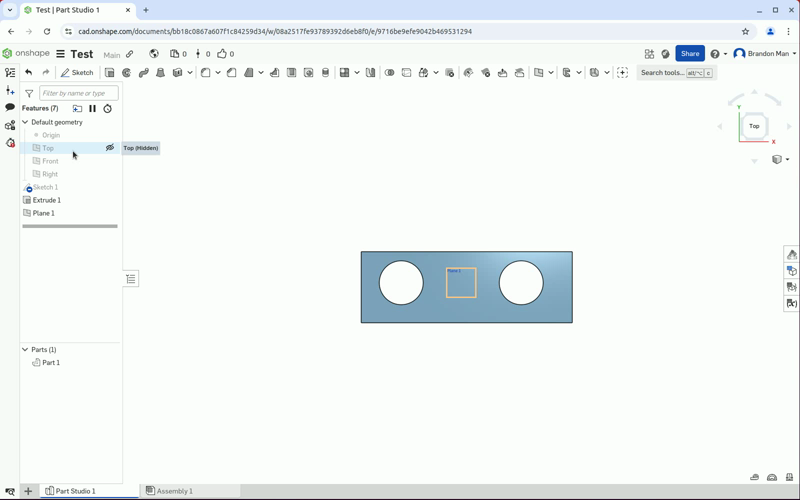
key(shift+s)
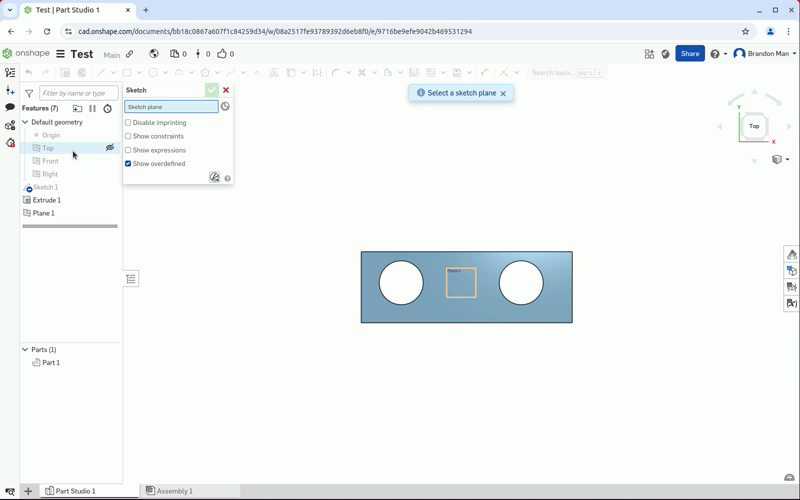
mouse_move(73, 215)
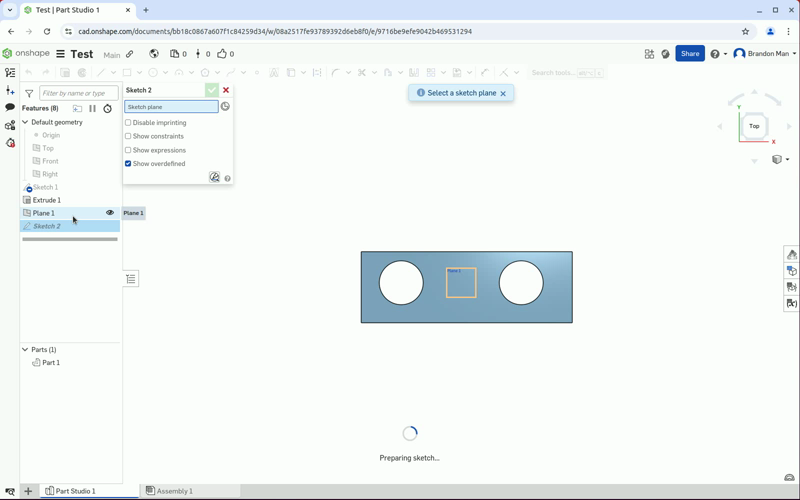
click(73, 215)
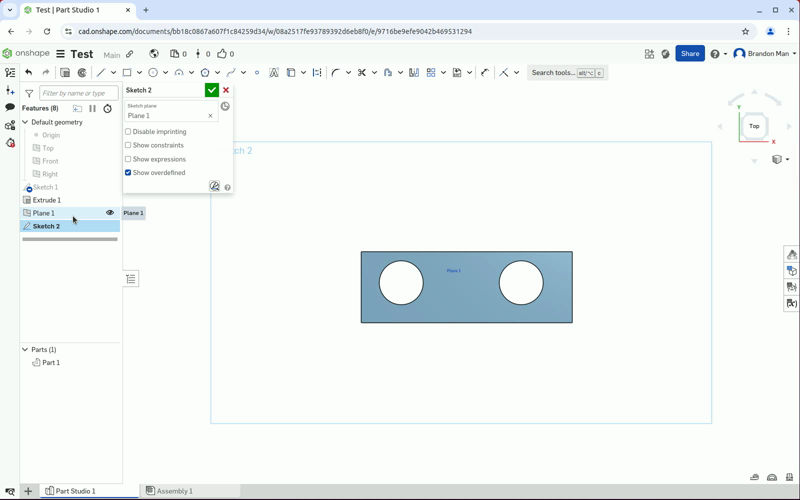
mouse_move(73, 352)
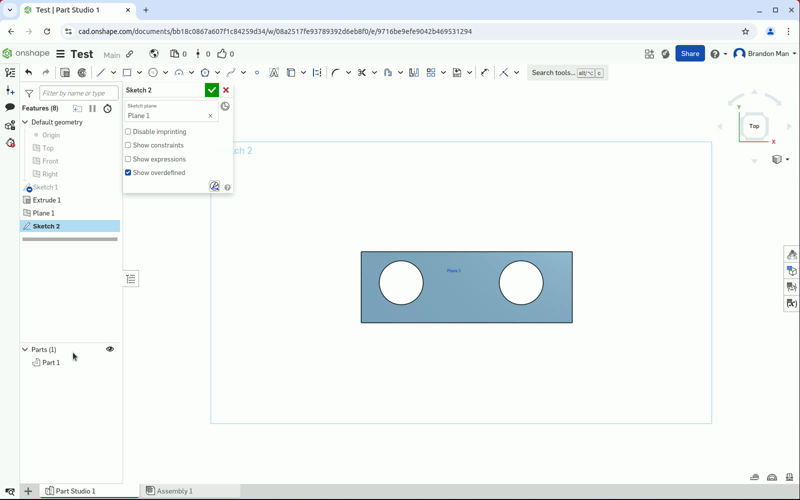
key(y)
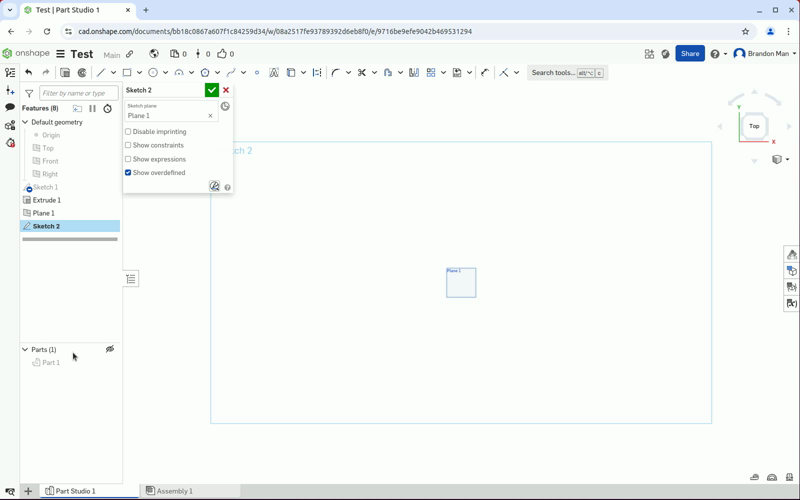
key(l)
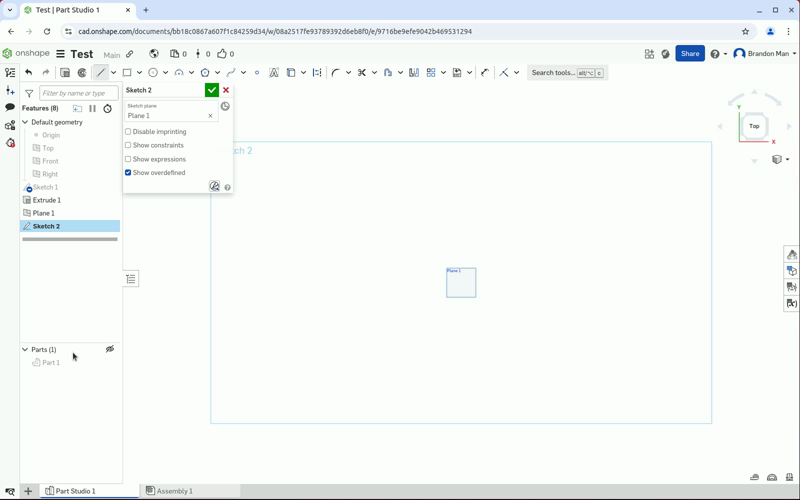
key_down(shift)
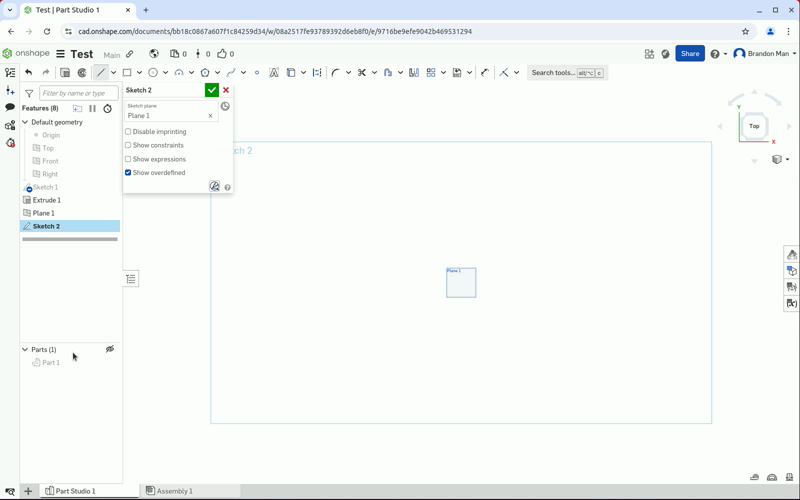
mouse_move(366, 318)
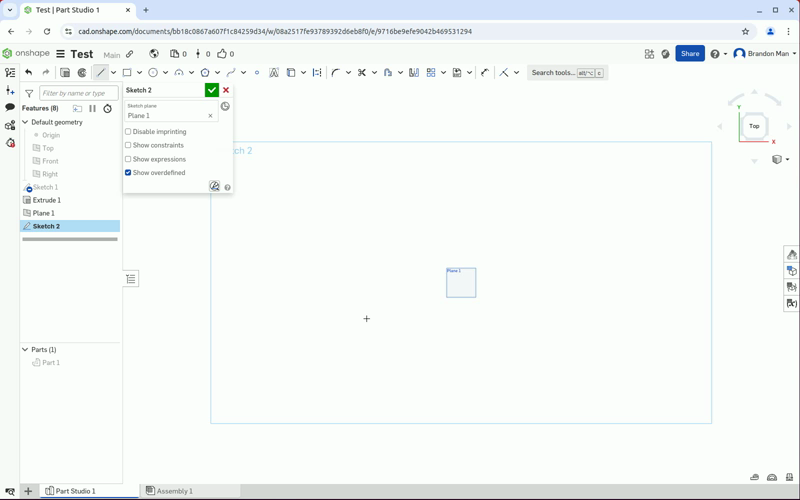
click(366, 318)
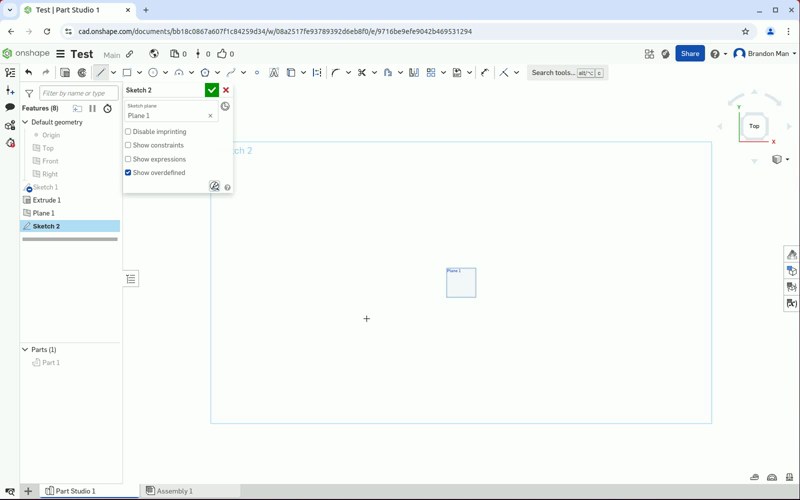
key_up(shift)
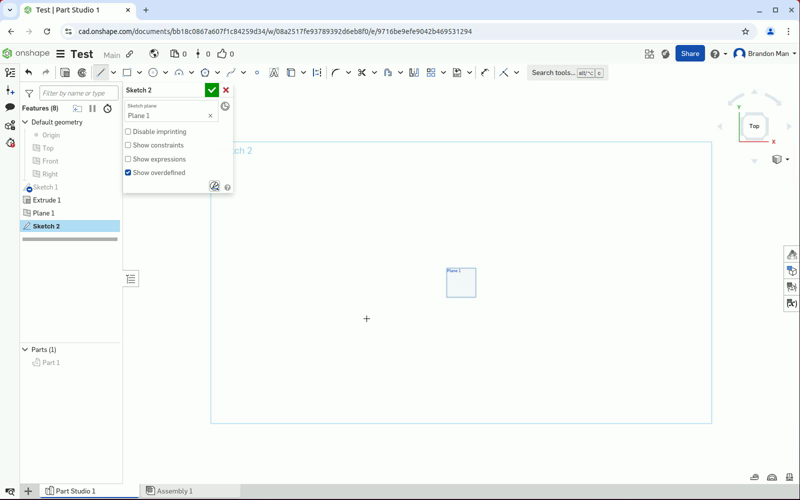
key_down(shift)
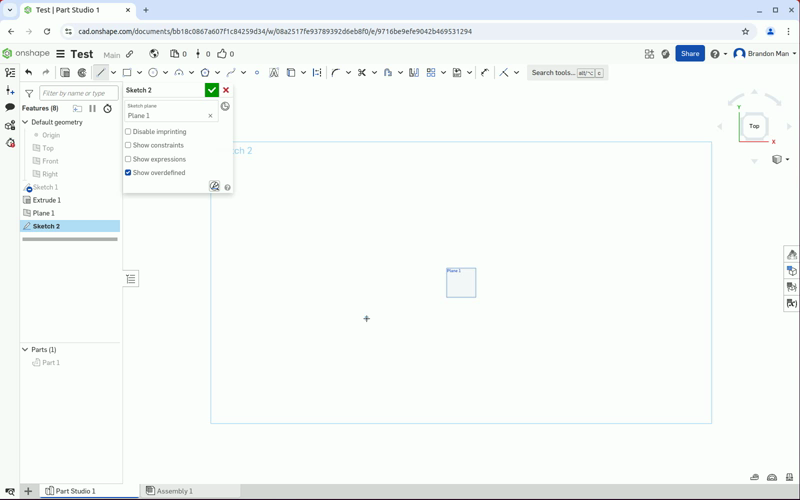
mouse_move(567, 318)
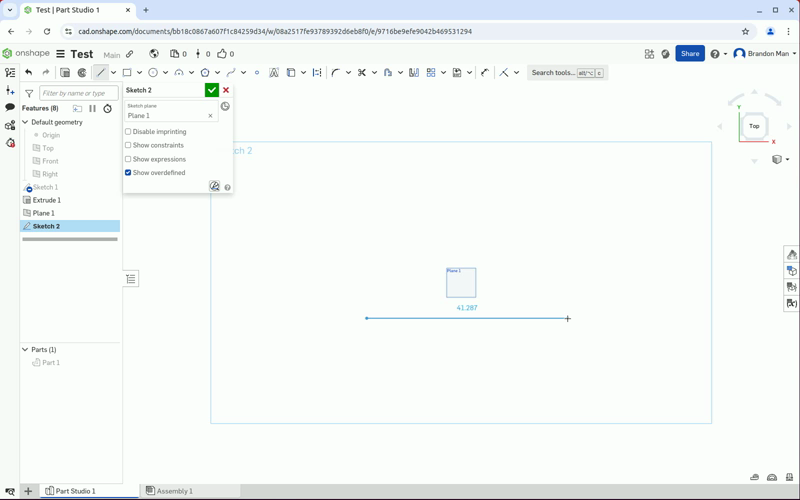
click(567, 318)
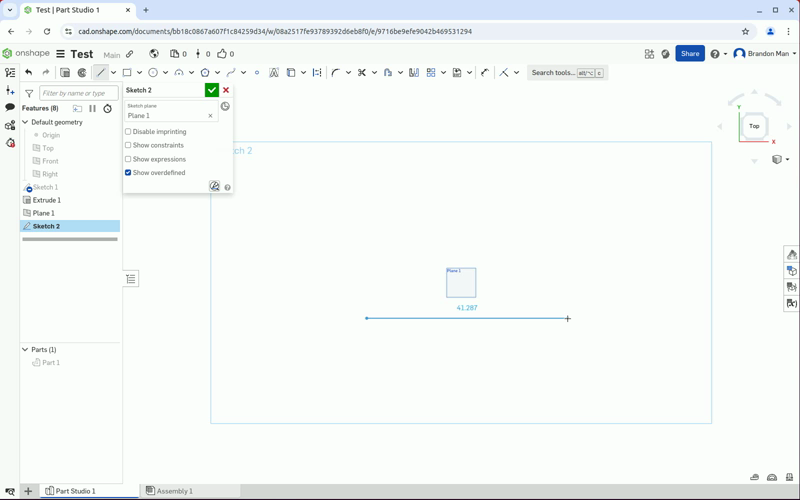
key_up(shift)
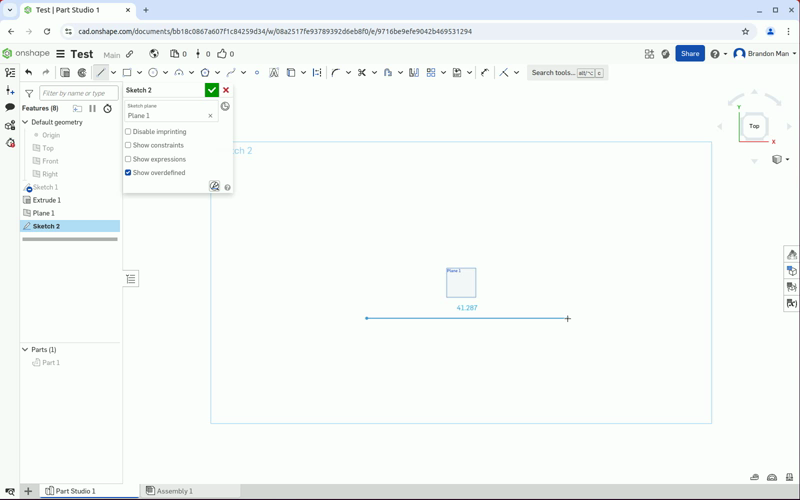
key_down(shift)
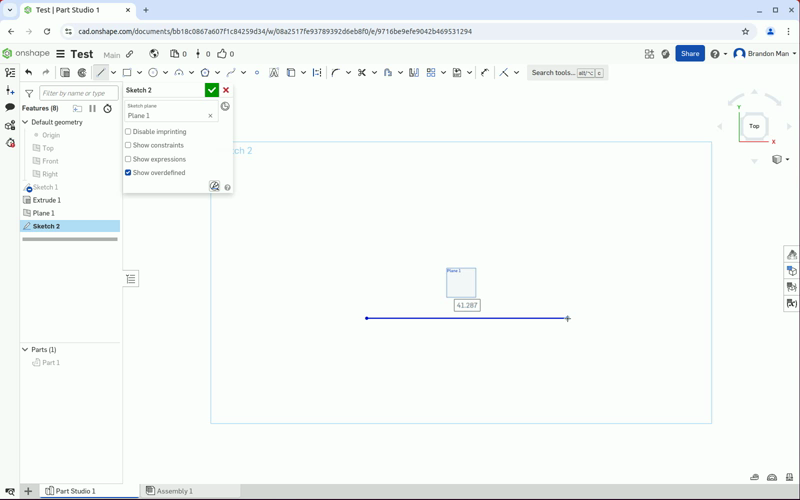
mouse_move(589, 318)
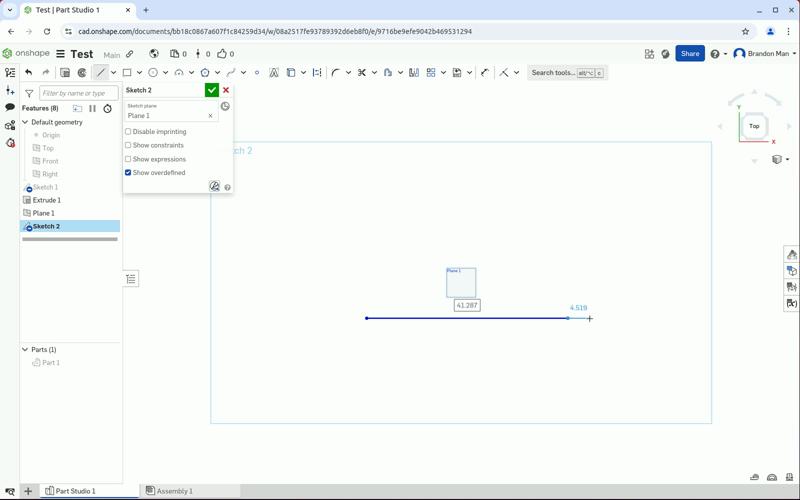
mouse_move(567, 273)
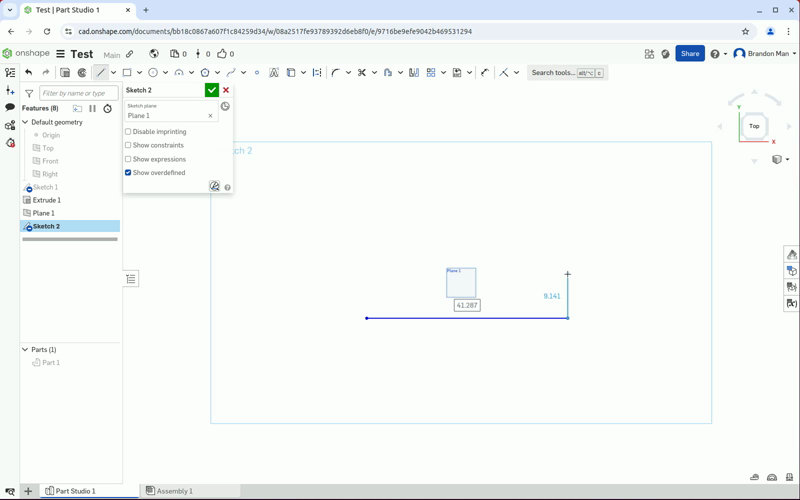
click(567, 273)
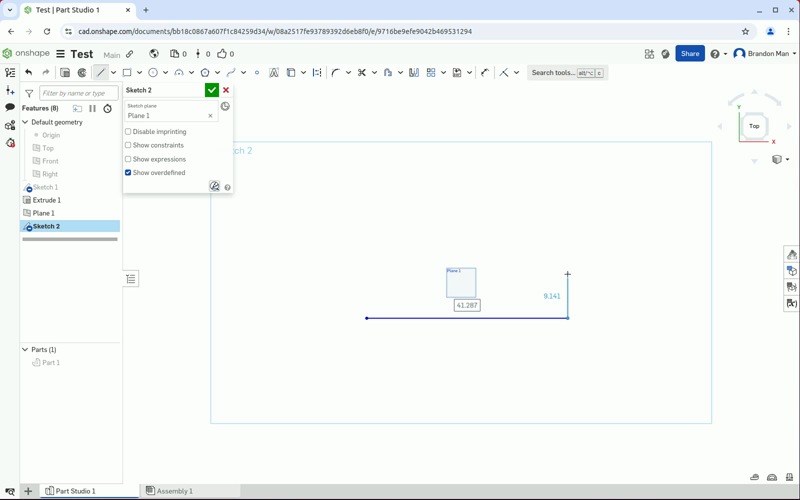
key_up(shift)
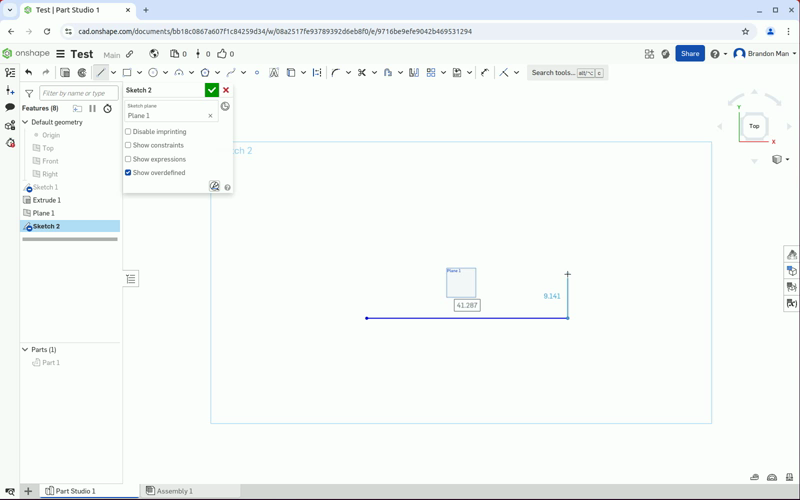
key_down(shift)
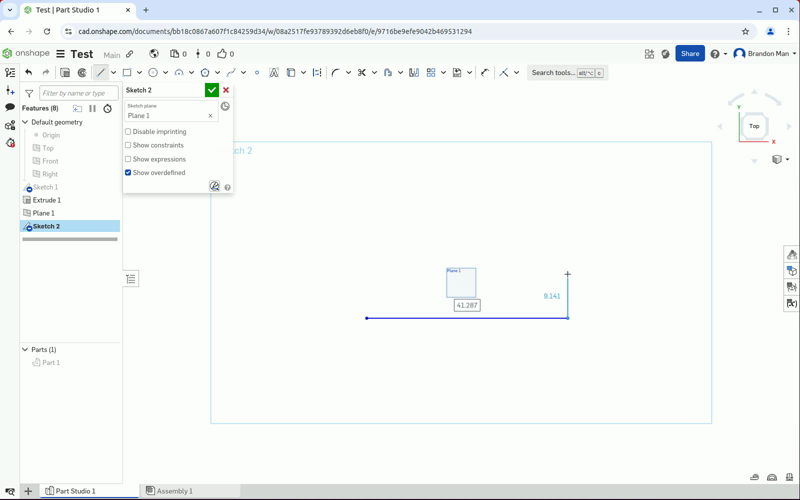
mouse_move(589, 273)
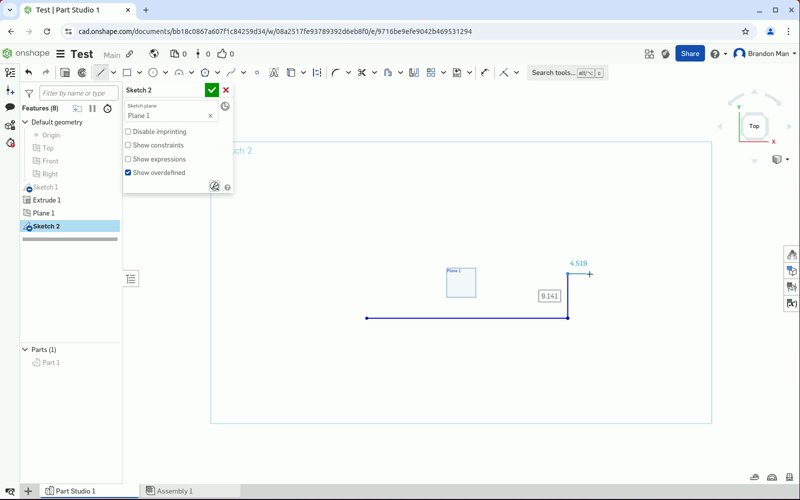
mouse_move(563, 273)
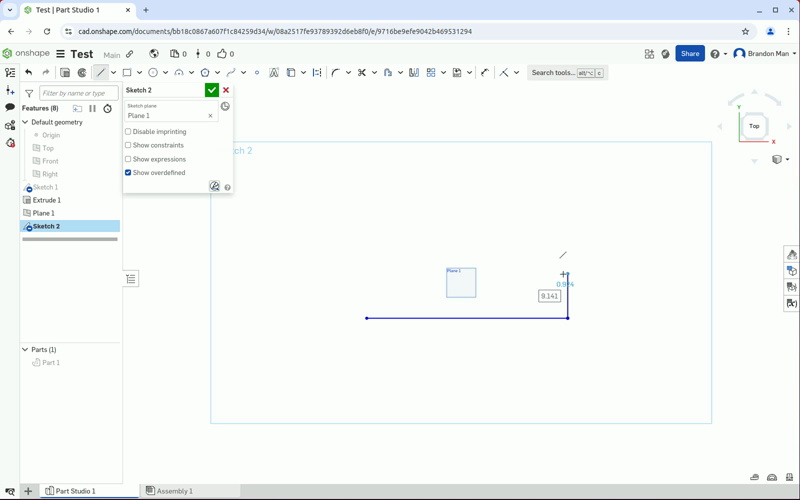
scroll(6)
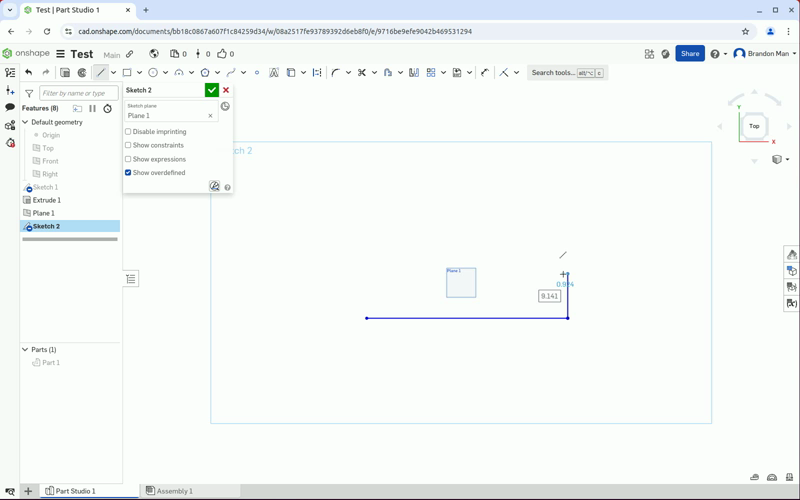
scroll(6)
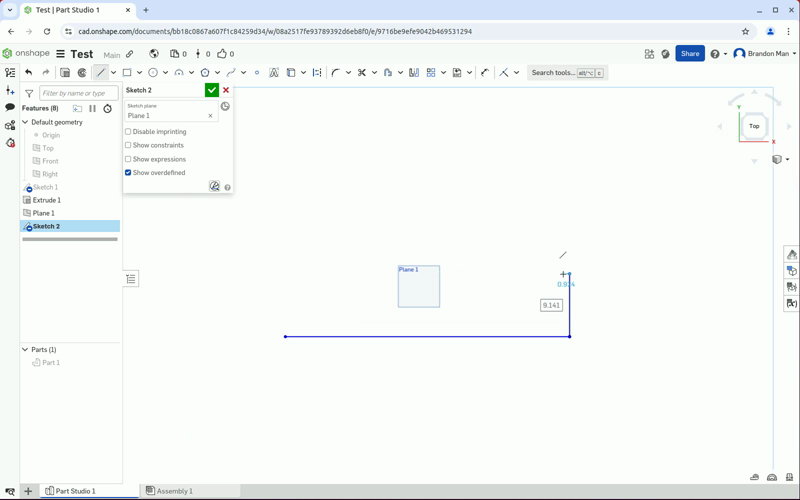
scroll(6)
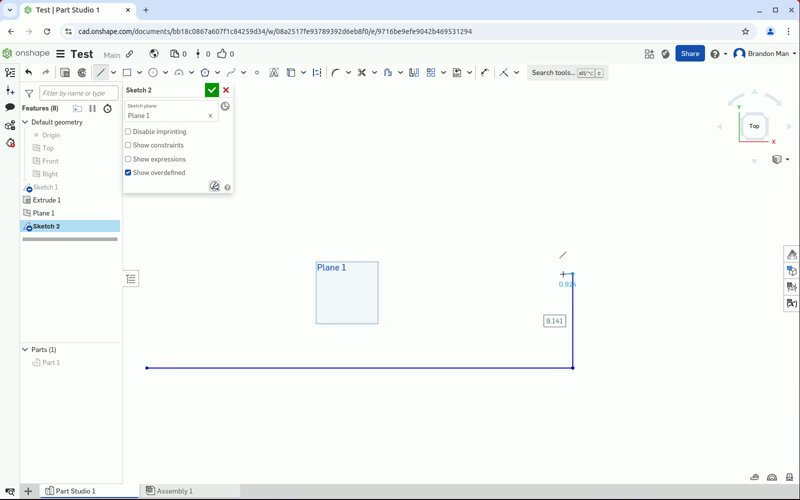
scroll(6)
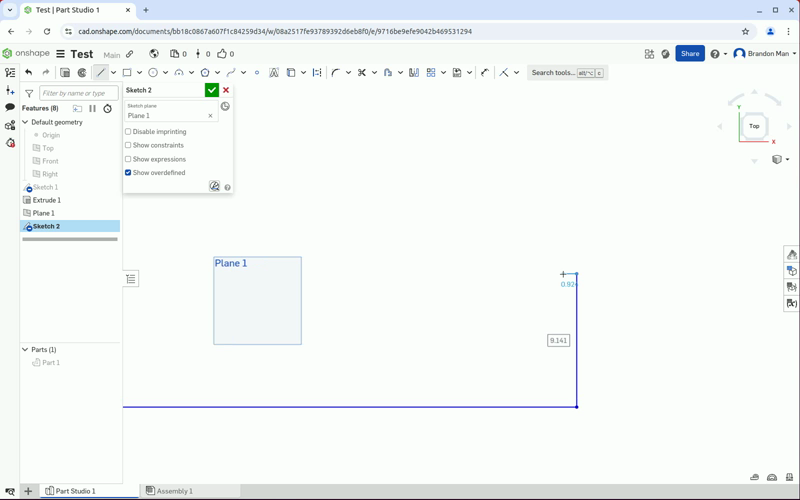
scroll(6)
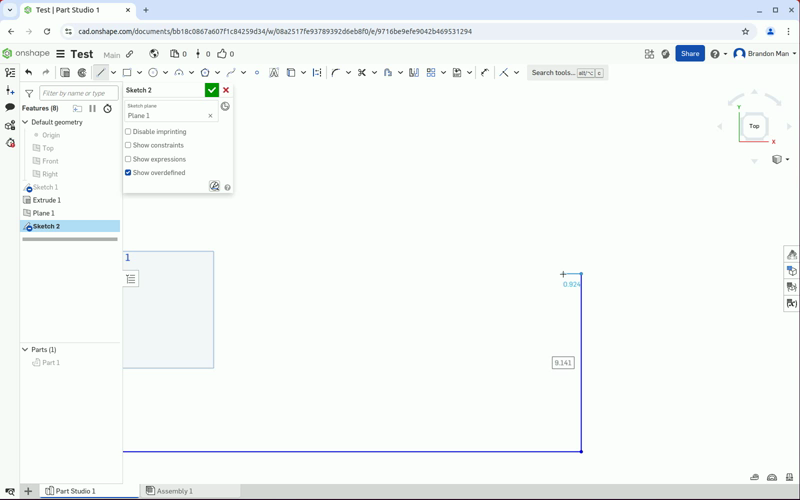
scroll(6)
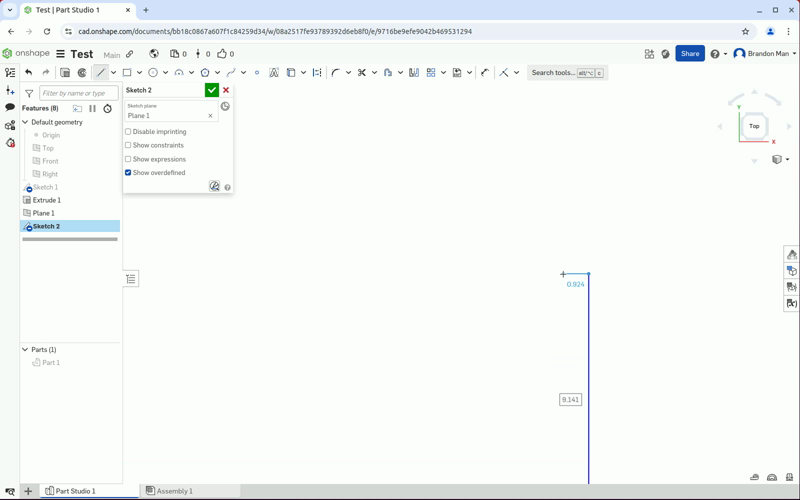
scroll(6)
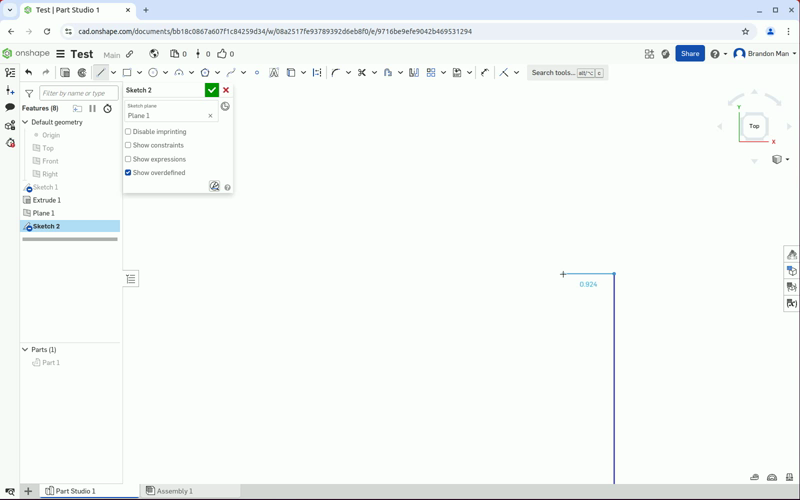
click(563, 273)
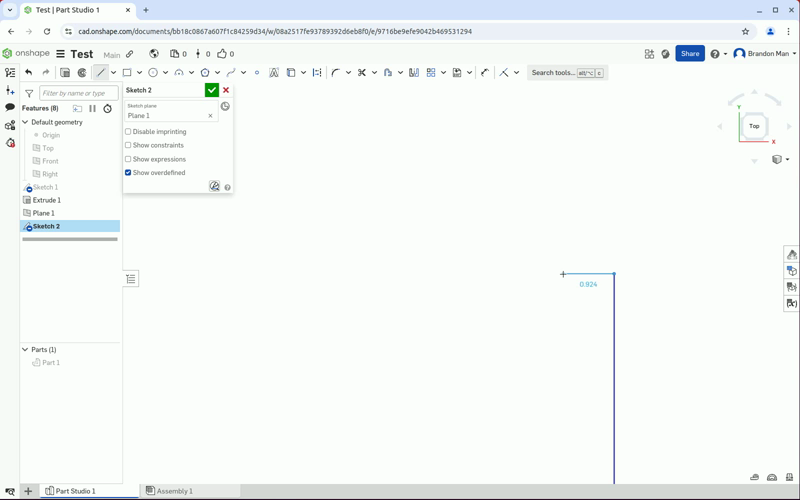
scroll(-6)
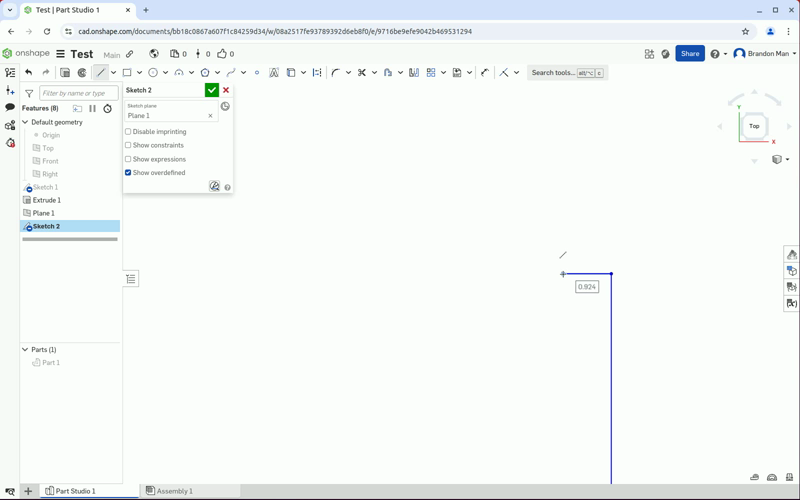
scroll(-6)
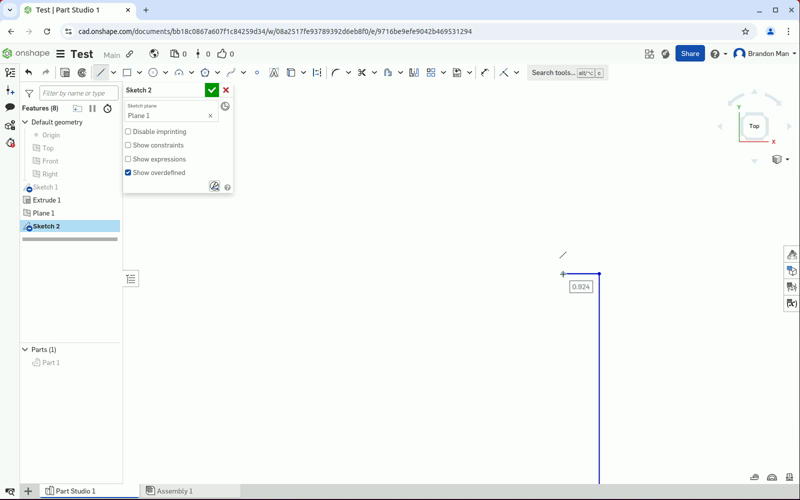
scroll(-6)
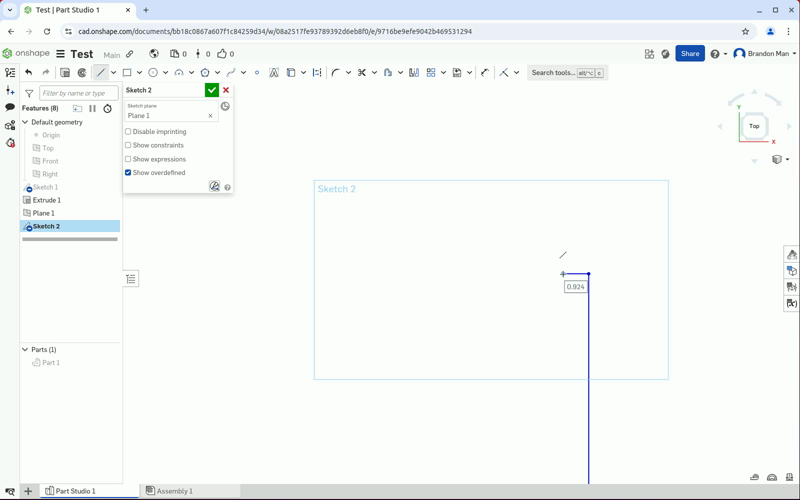
scroll(-6)
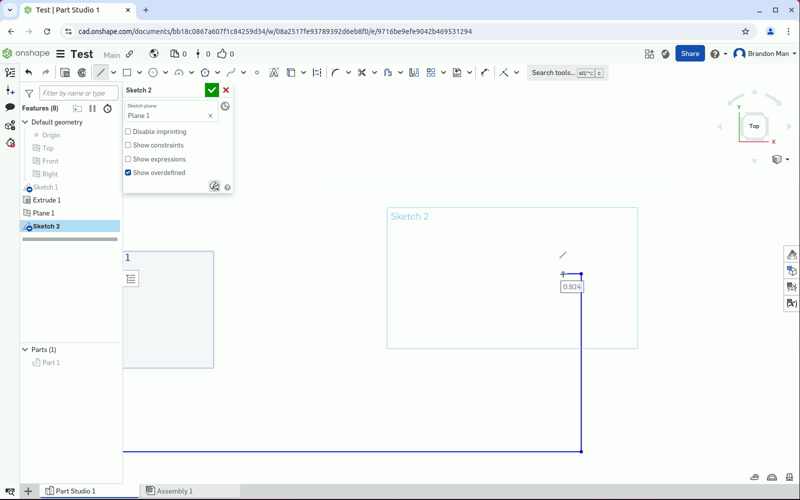
scroll(-6)
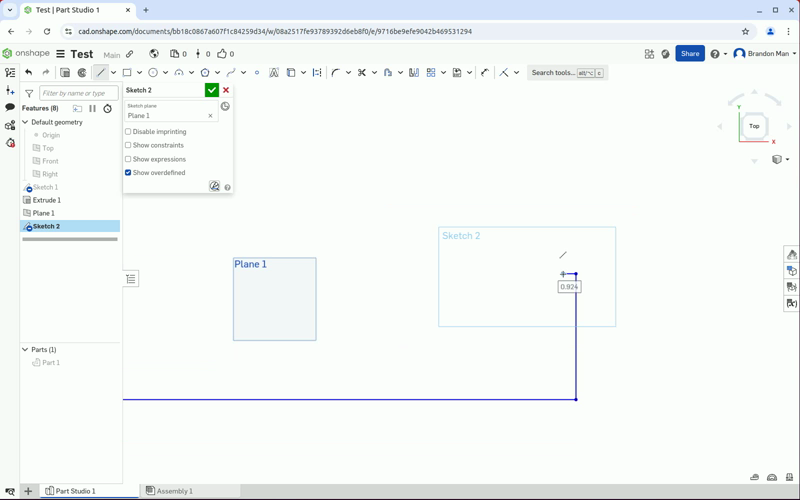
scroll(-6)
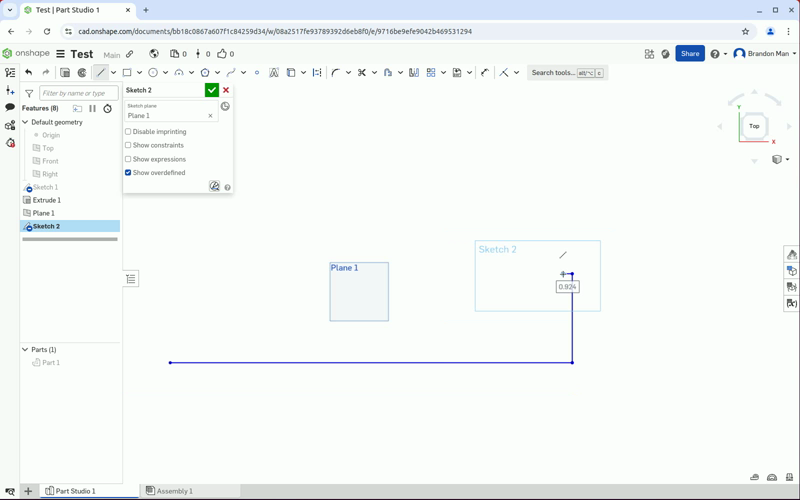
scroll(-6)
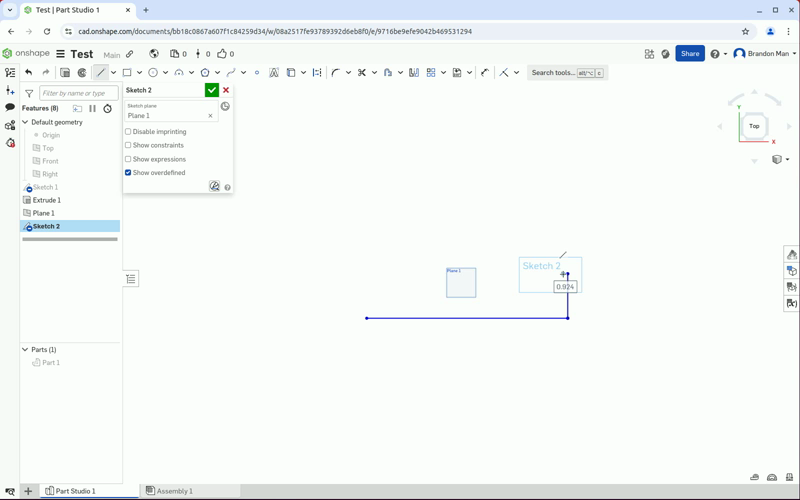
key_up(shift)
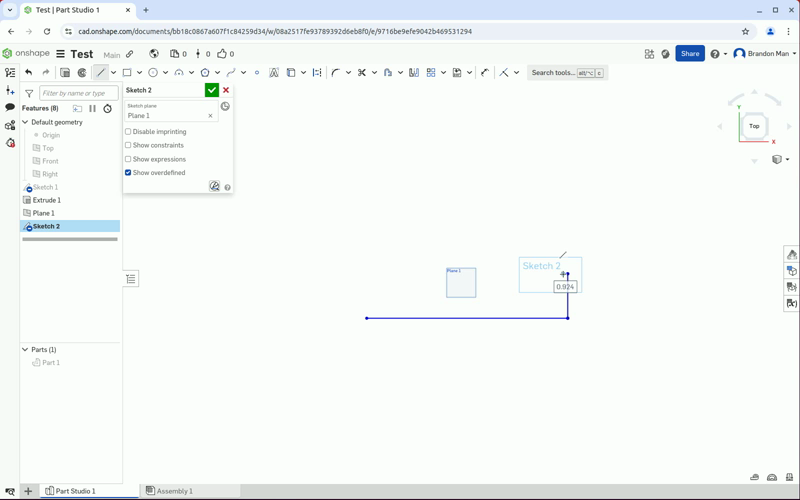
key_down(shift)
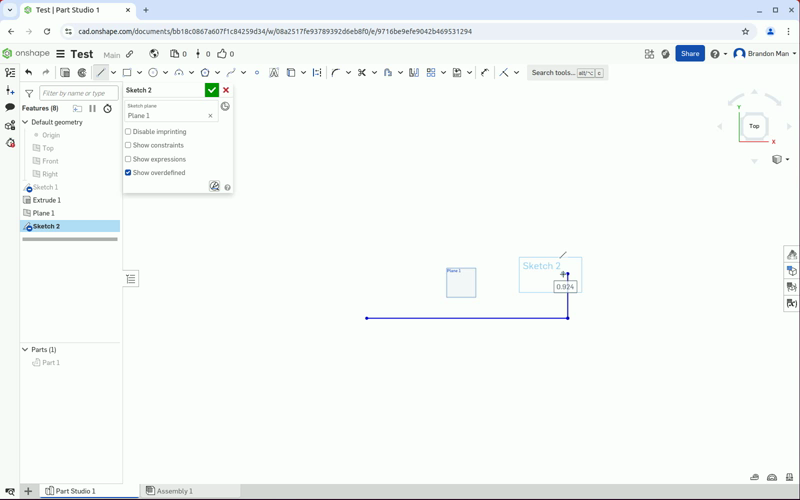
mouse_move(589, 273)
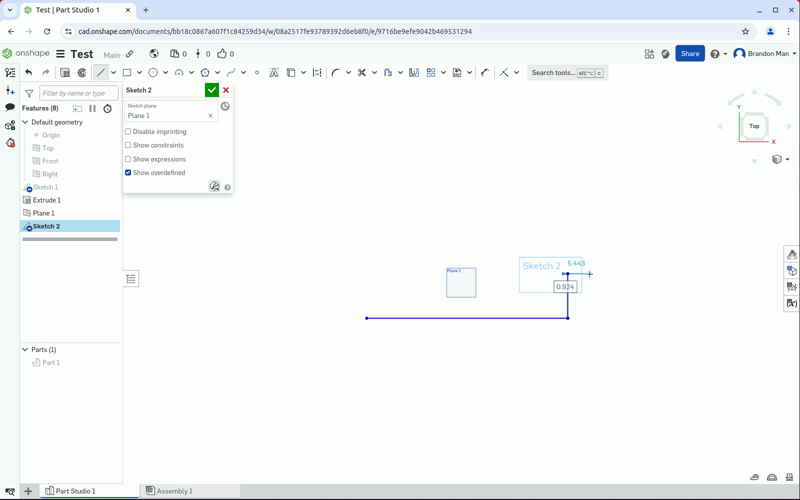
mouse_move(563, 313)
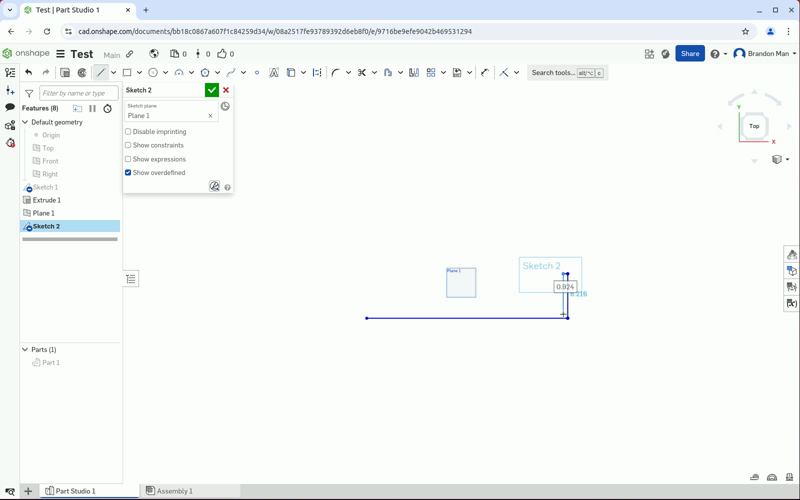
click(563, 313)
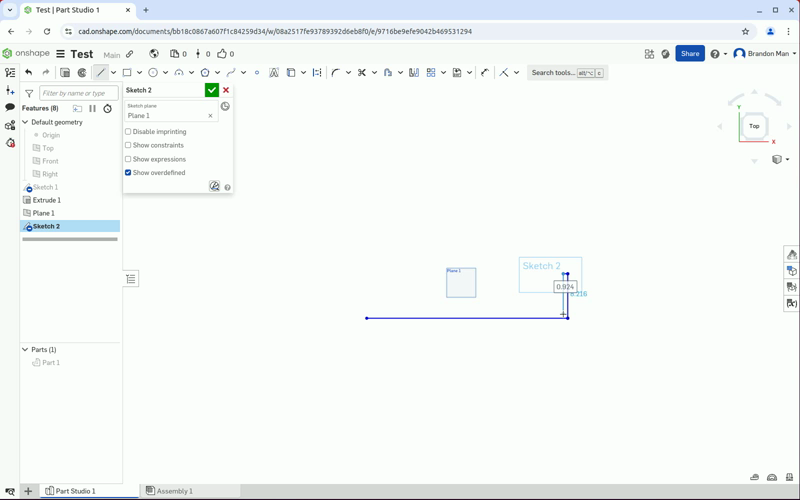
key_up(shift)
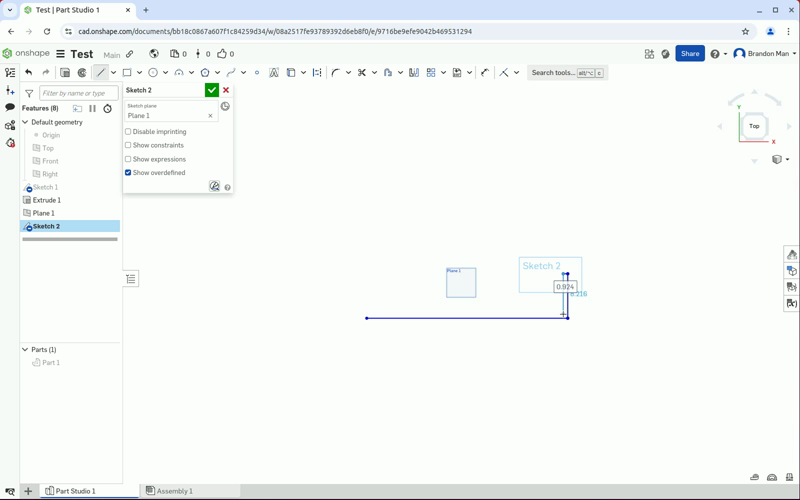
key_down(shift)
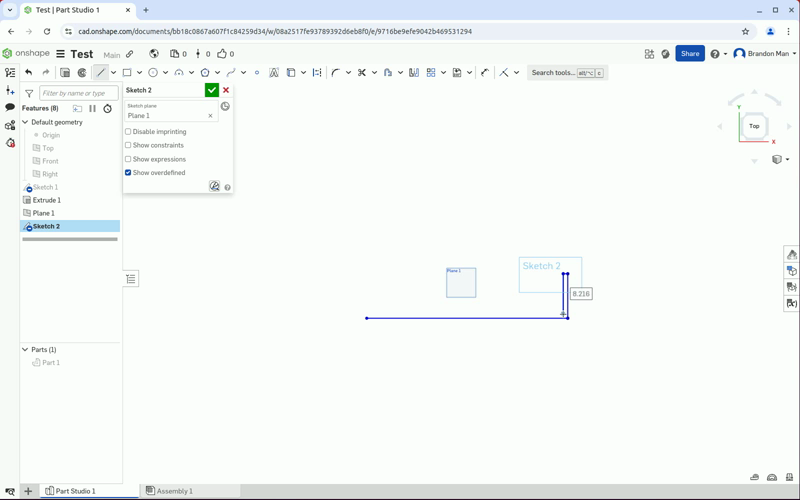
mouse_move(371, 313)
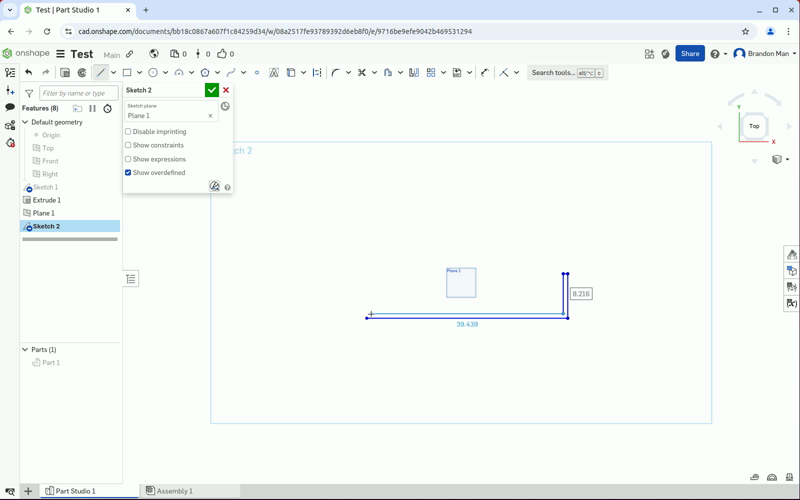
click(371, 313)
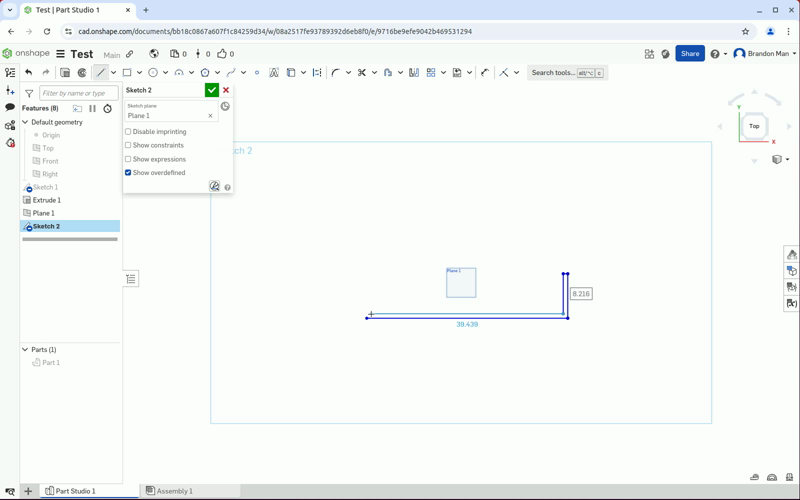
key_up(shift)
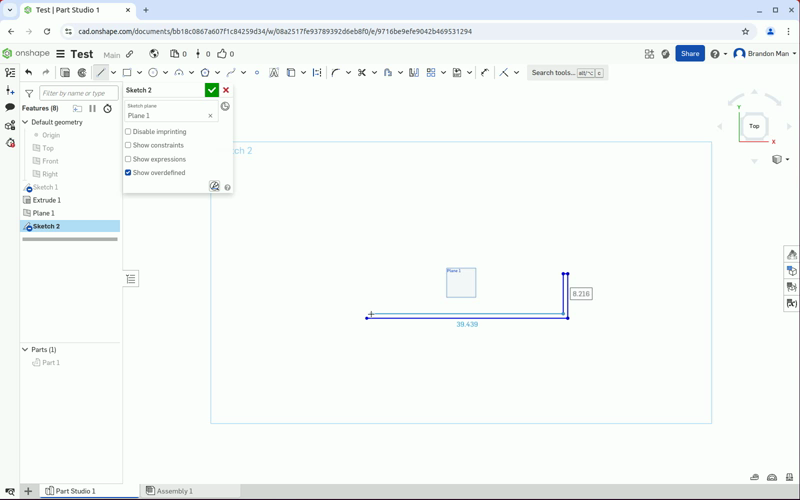
key_down(shift)
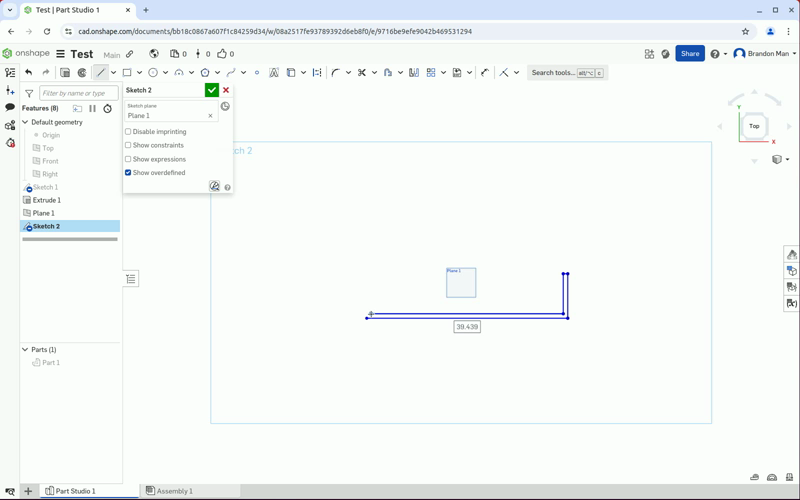
mouse_move(401, 313)
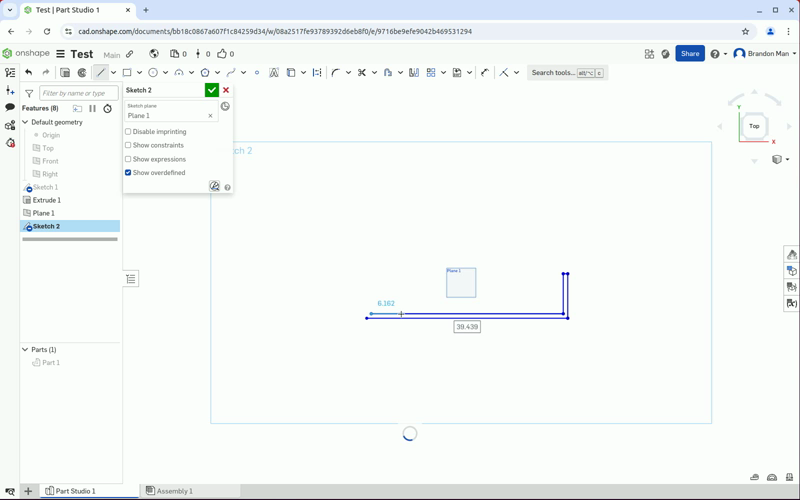
mouse_move(371, 273)
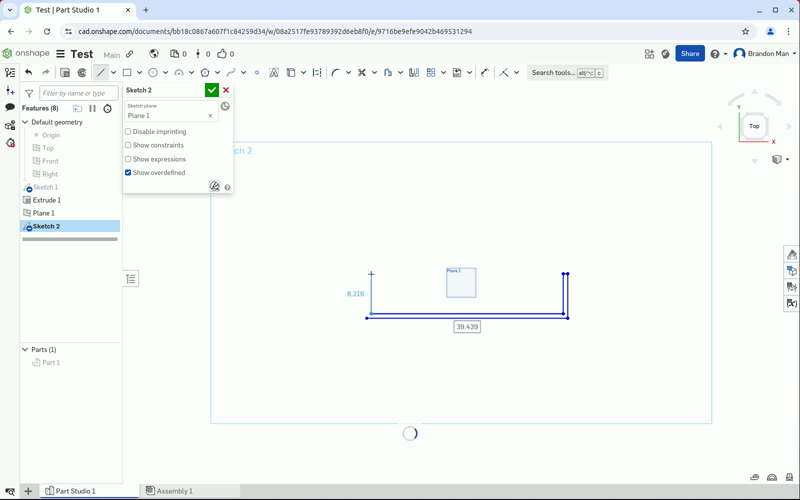
click(371, 273)
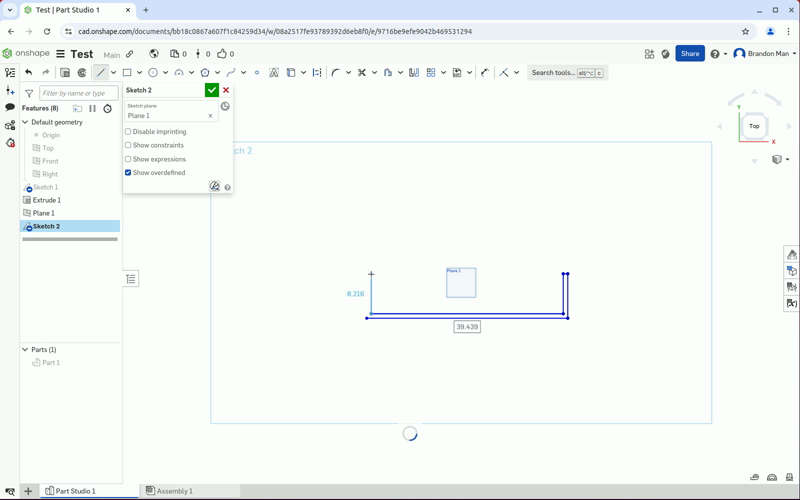
key_up(shift)
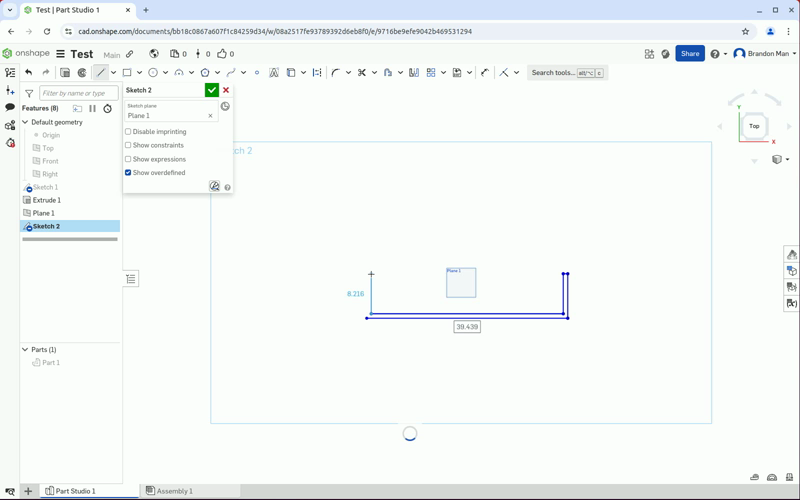
key_down(shift)
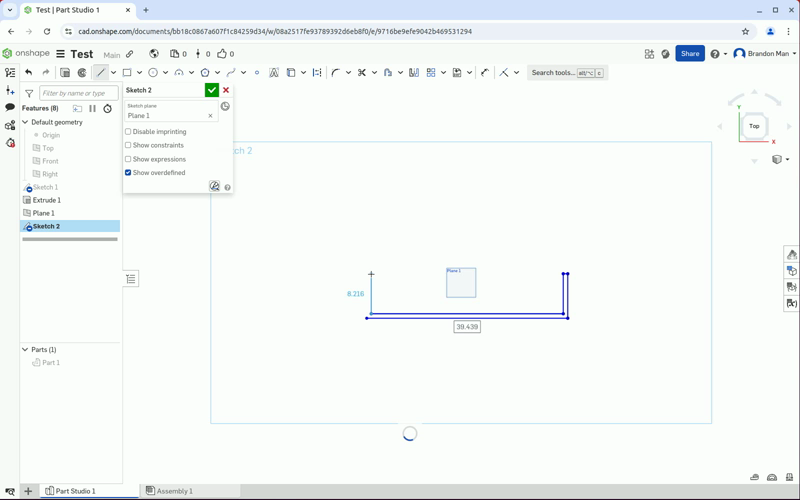
mouse_move(401, 273)
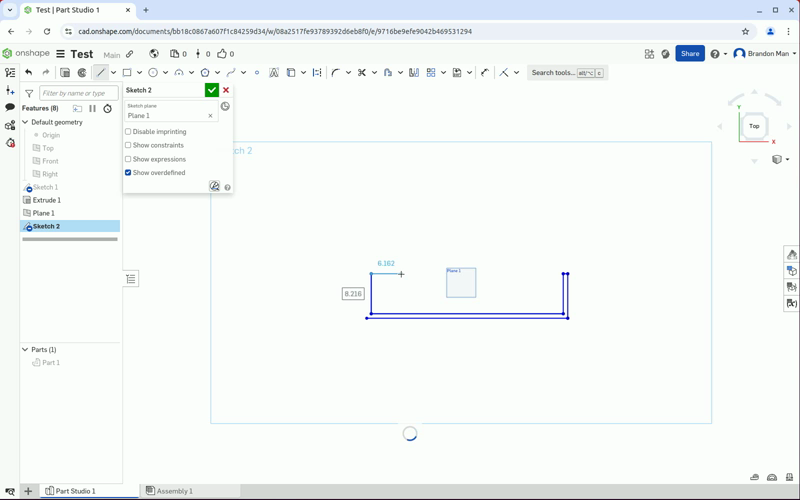
mouse_move(366, 273)
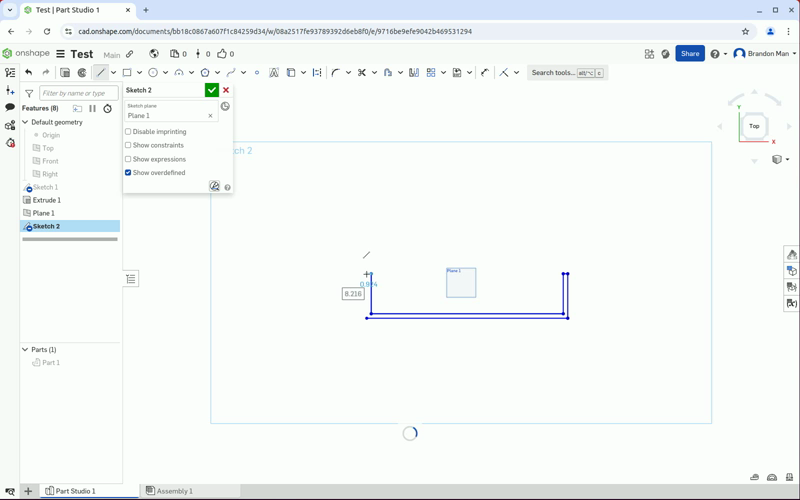
scroll(6)
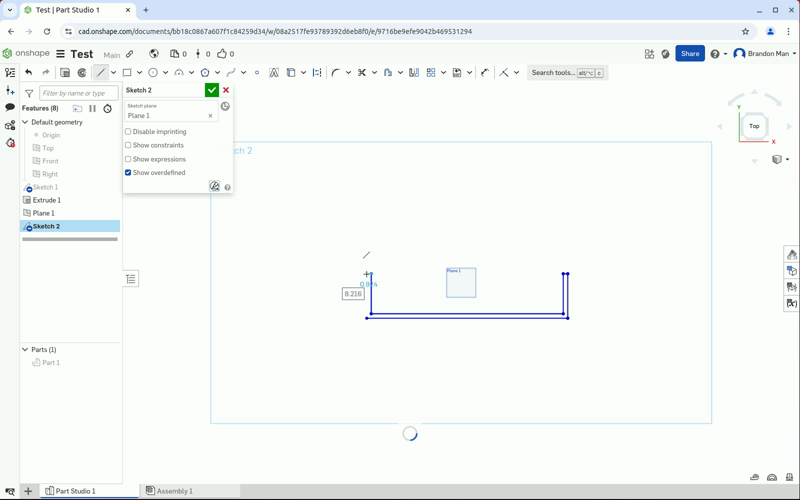
scroll(6)
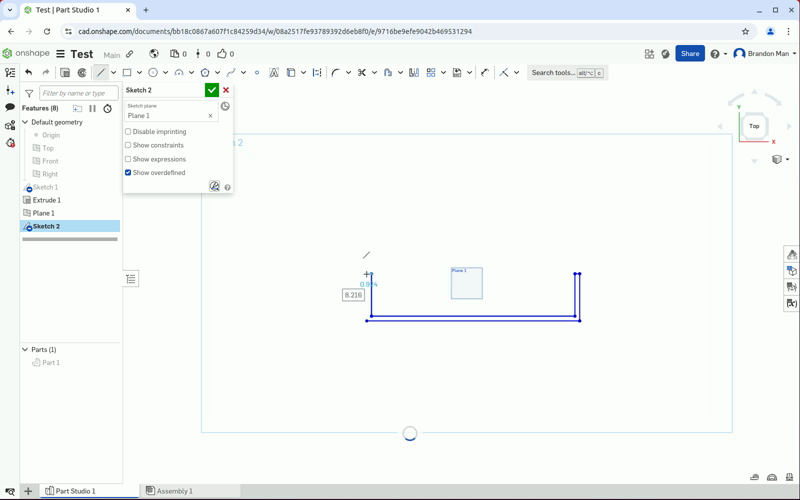
scroll(6)
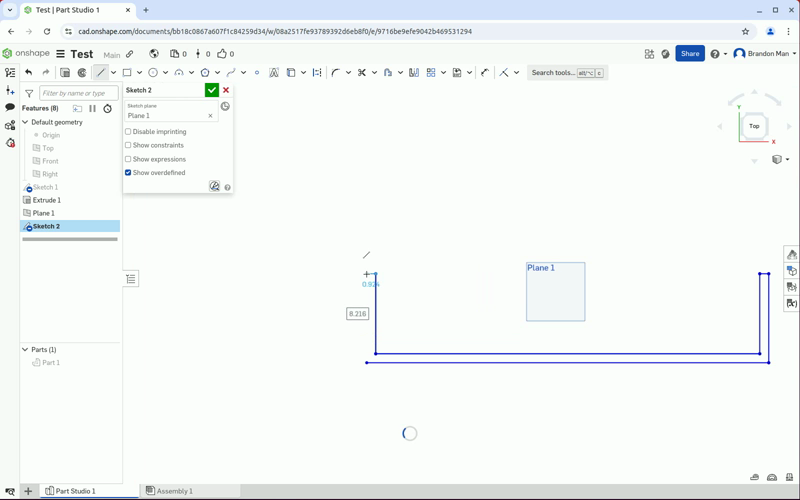
scroll(6)
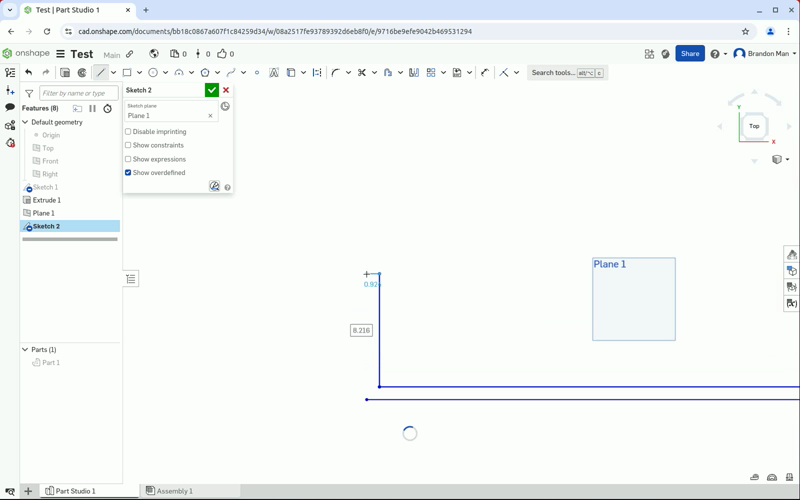
scroll(6)
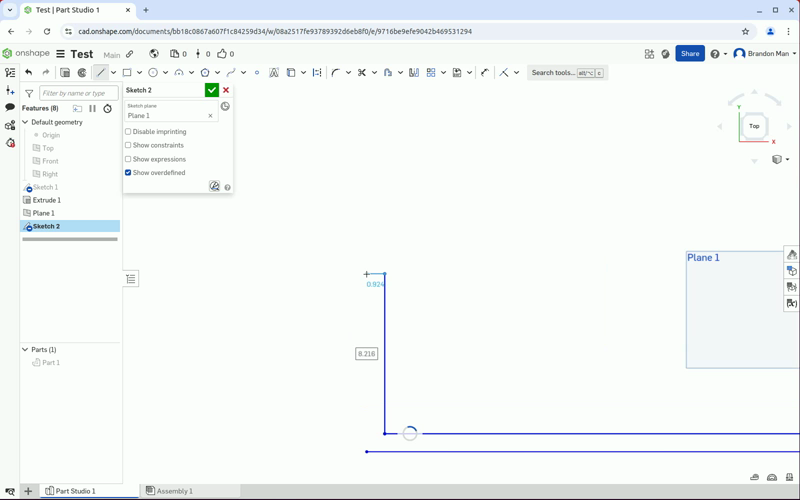
scroll(6)
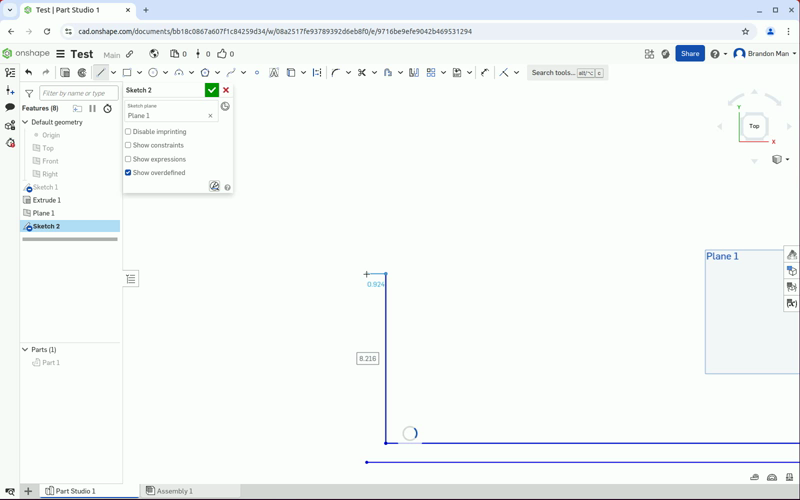
scroll(6)
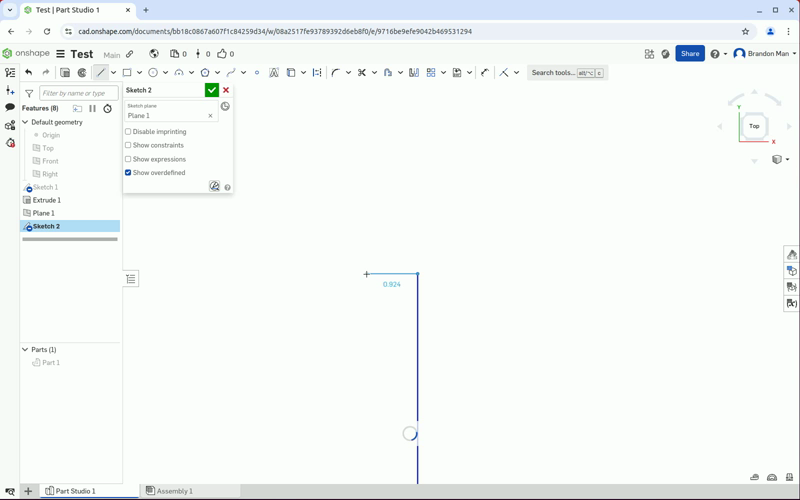
click(366, 273)
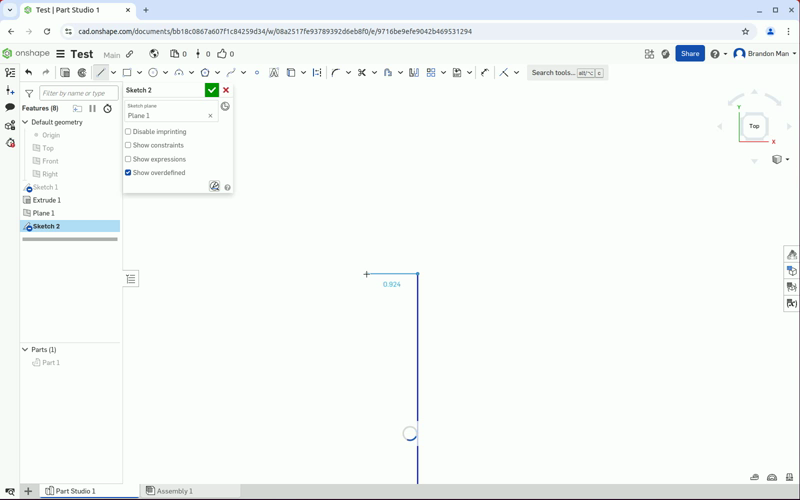
scroll(-6)
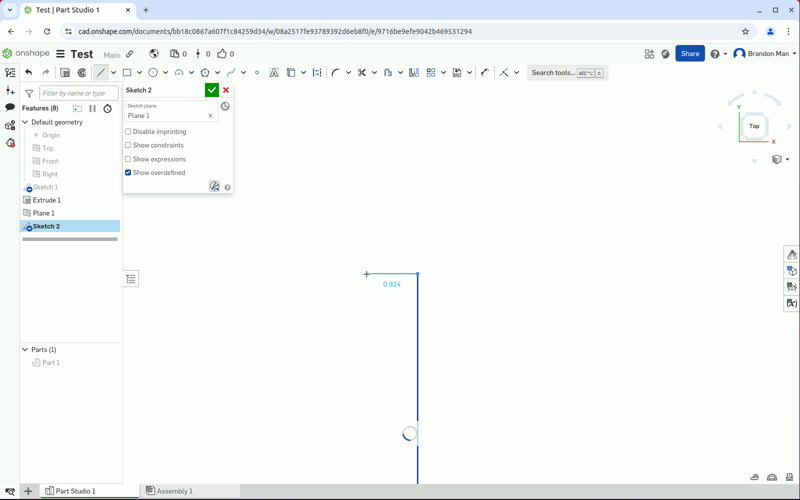
scroll(-6)
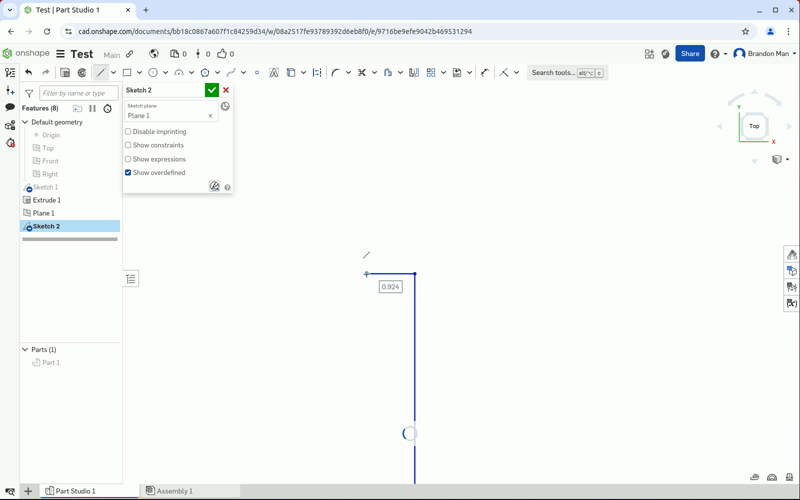
scroll(-6)
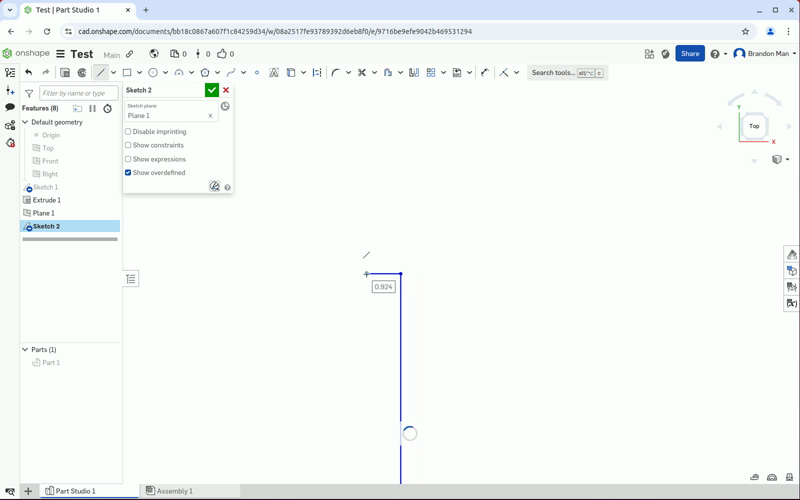
scroll(-6)
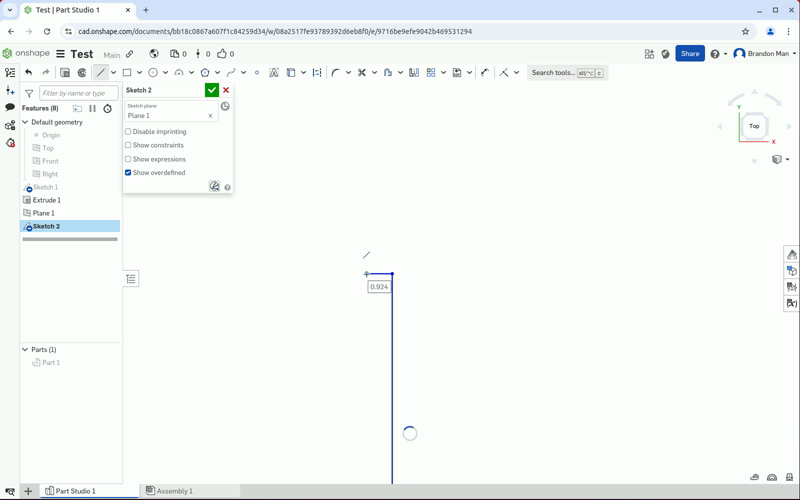
scroll(-6)
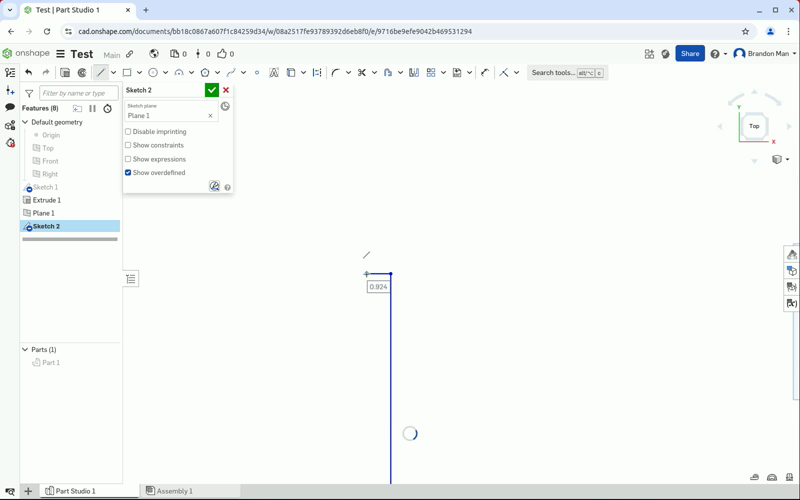
scroll(-6)
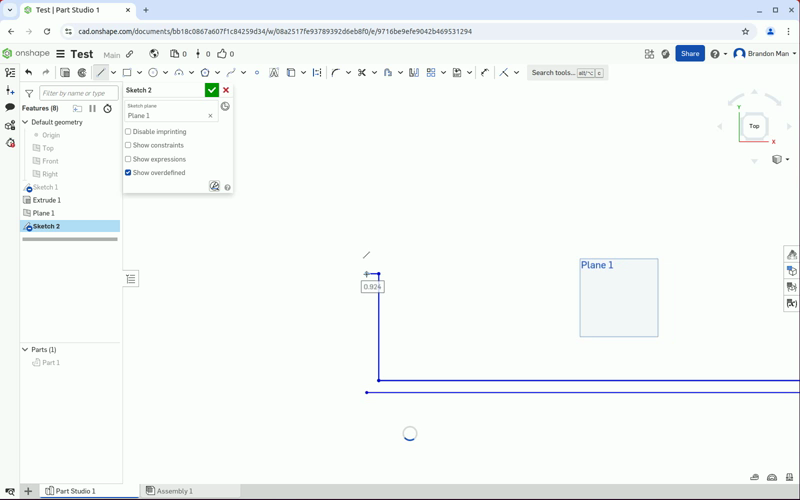
scroll(-6)
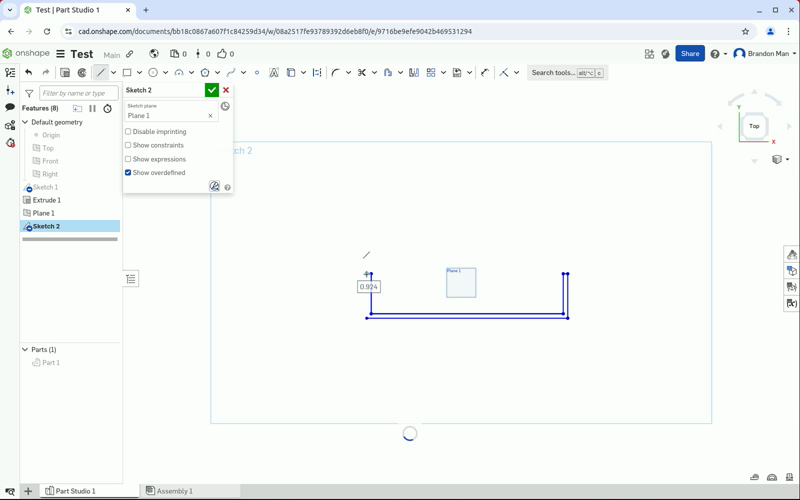
key_up(shift)
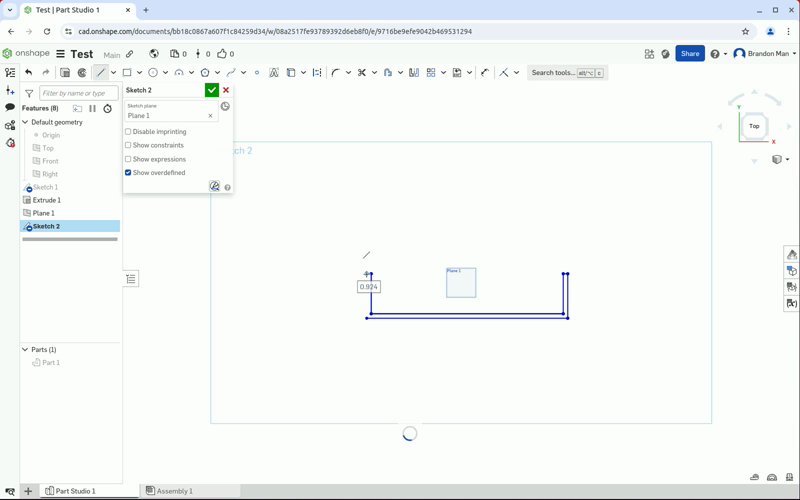
mouse_move(396, 273)
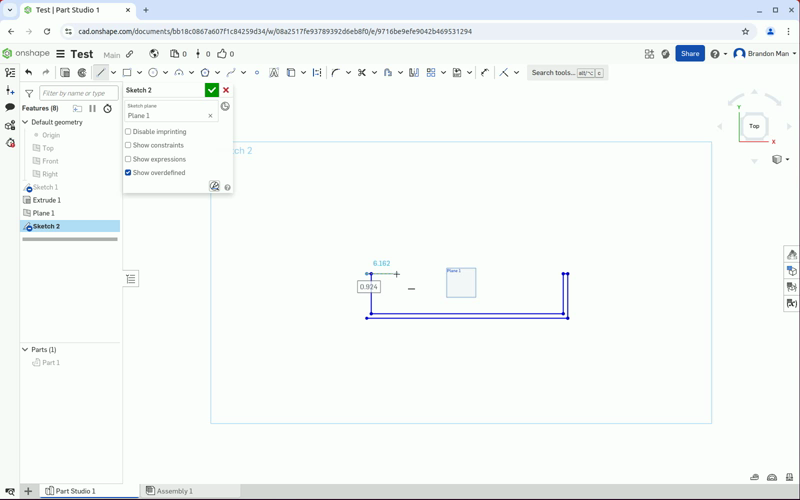
key_down(shift)
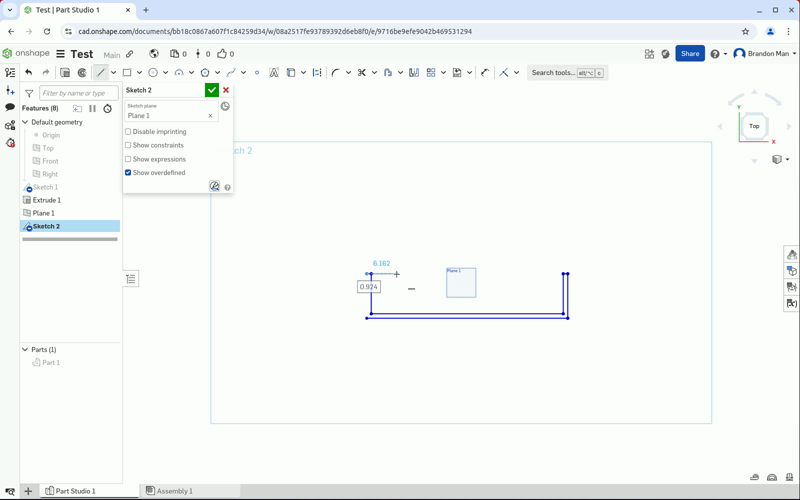
mouse_move(366, 318)
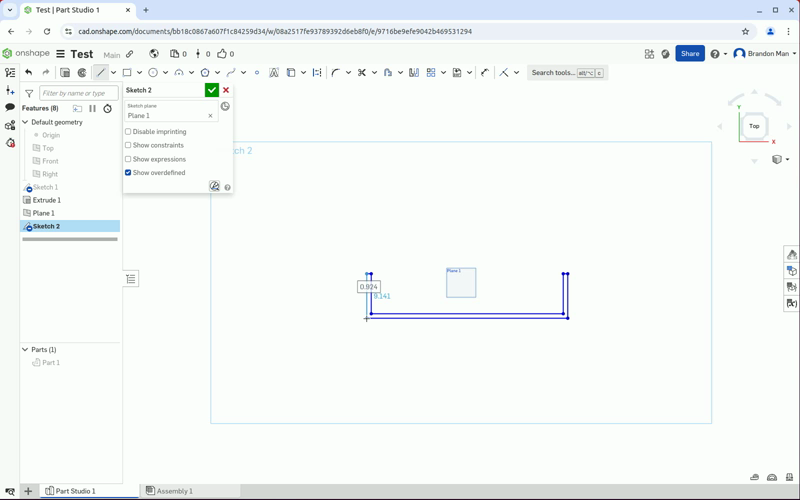
key_up(shift)
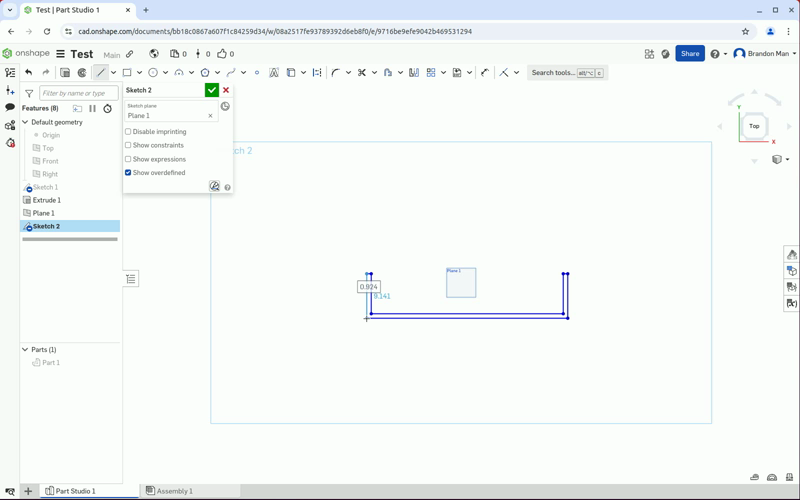
click(366, 318)
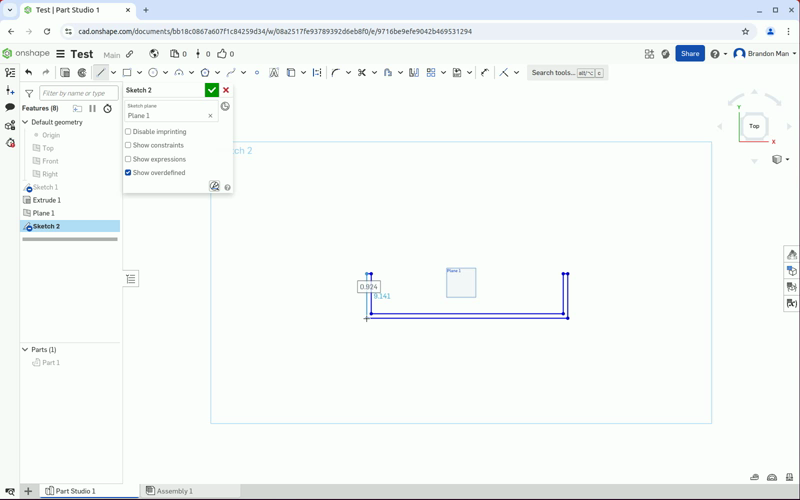
key(esc)
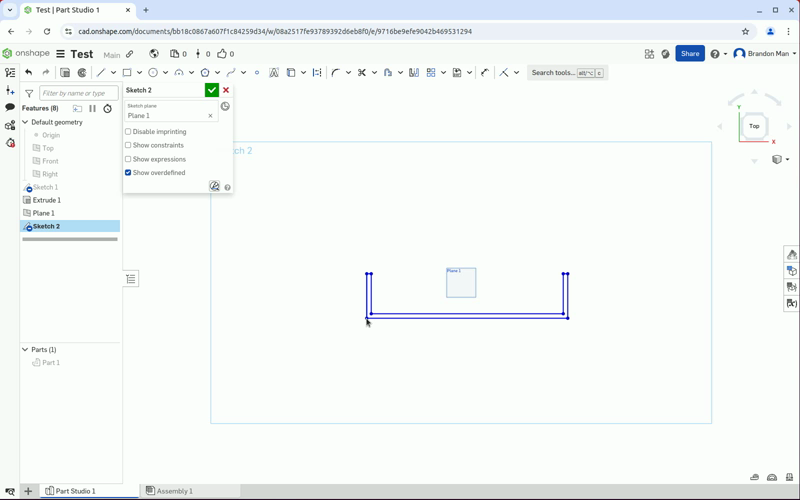
mouse_move(472, 315)
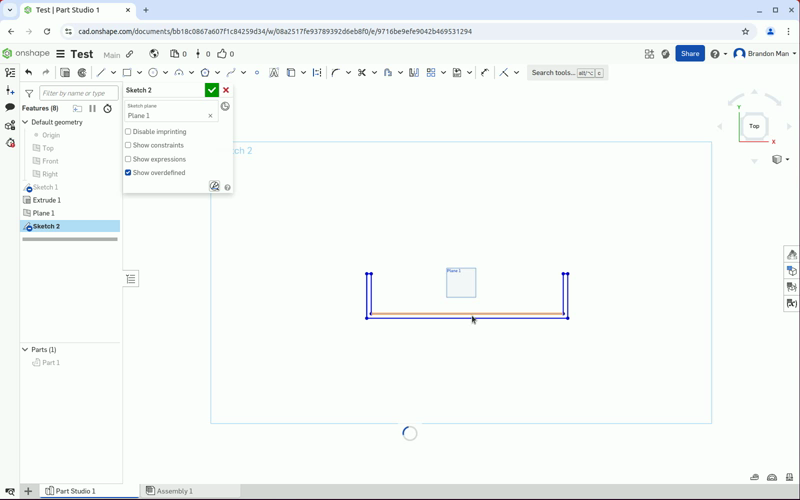
scroll(6)
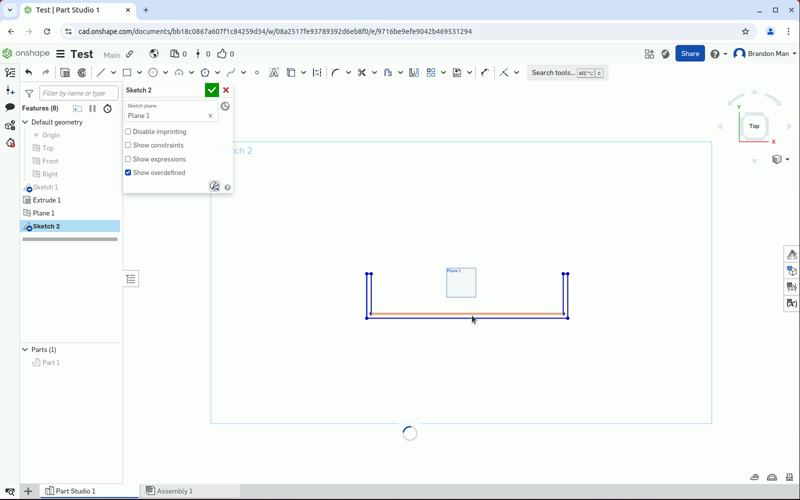
scroll(6)
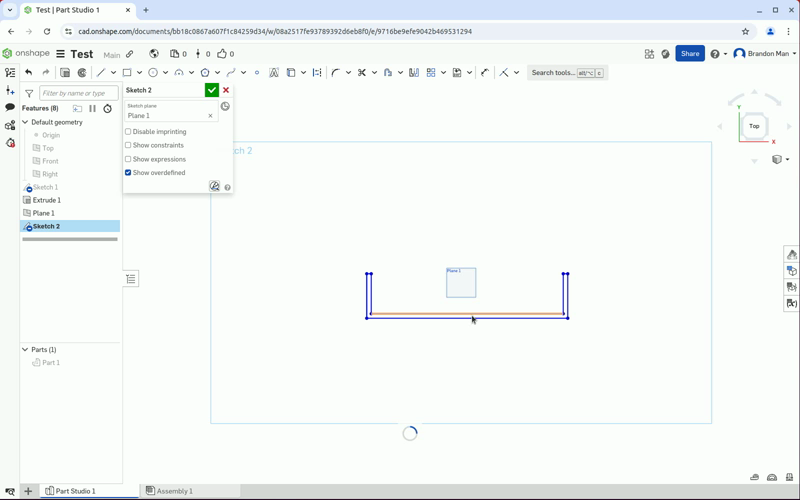
scroll(6)
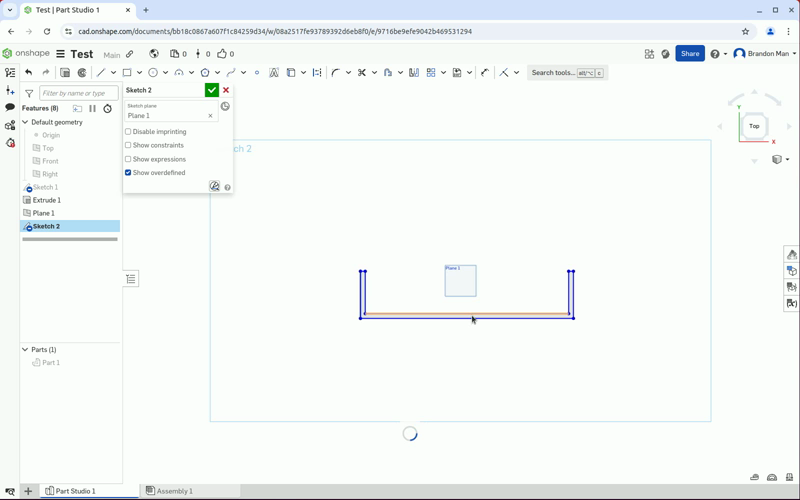
scroll(6)
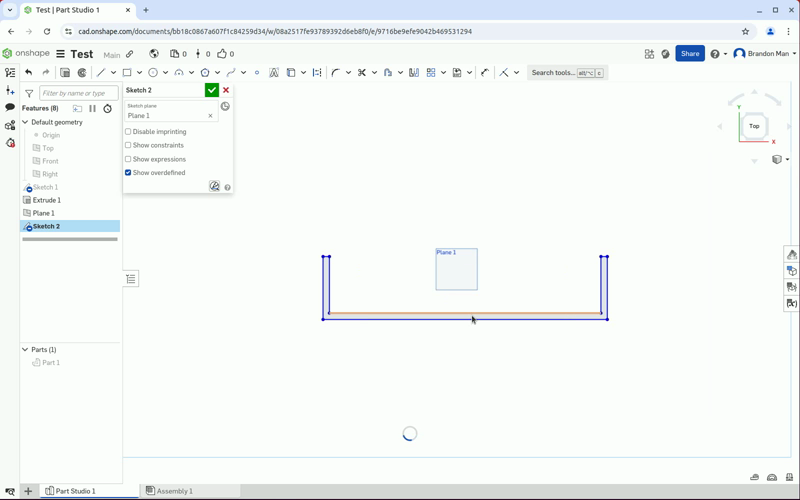
scroll(6)
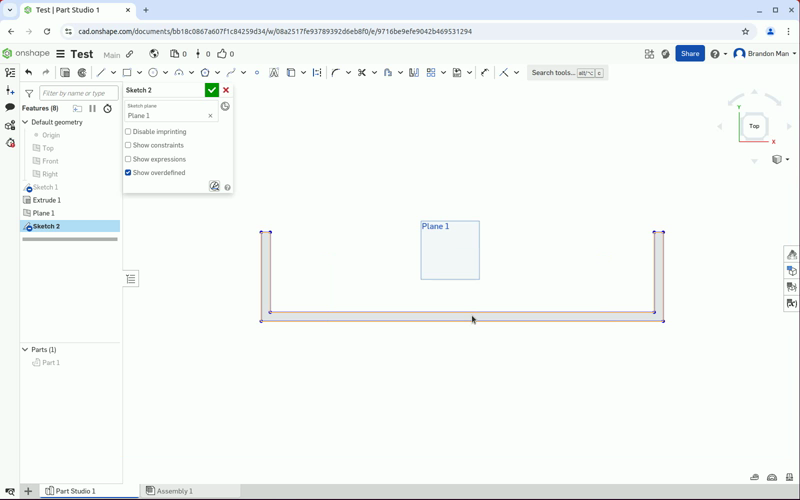
scroll(6)
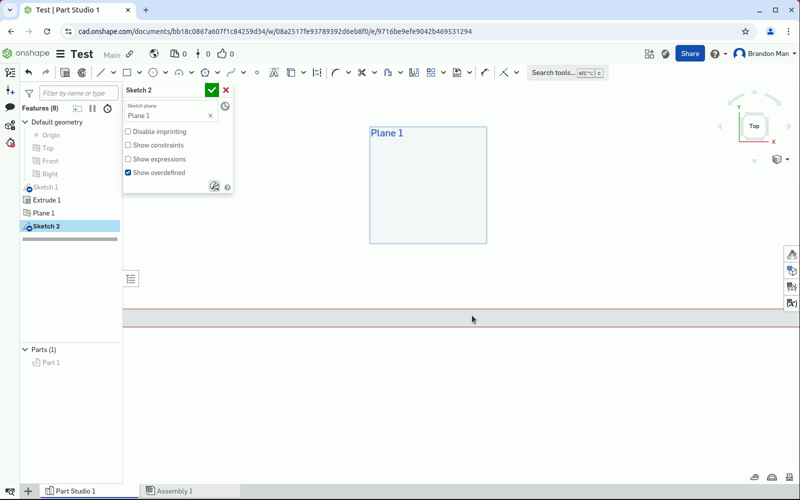
scroll(6)
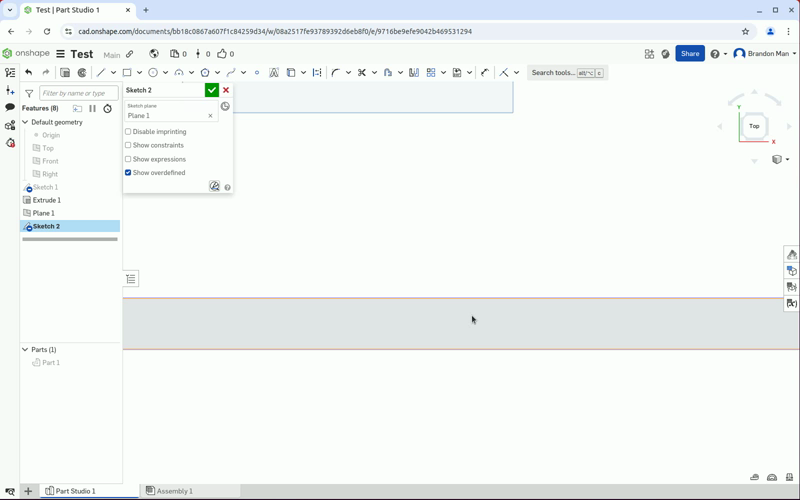
click(472, 315)
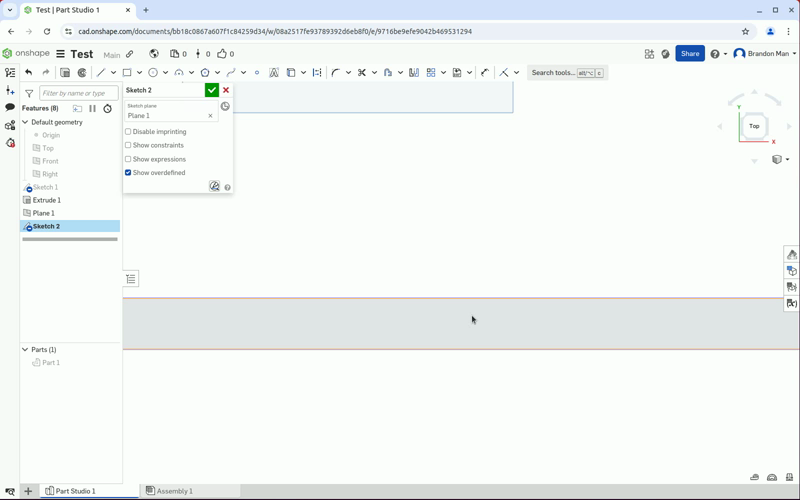
scroll(-6)
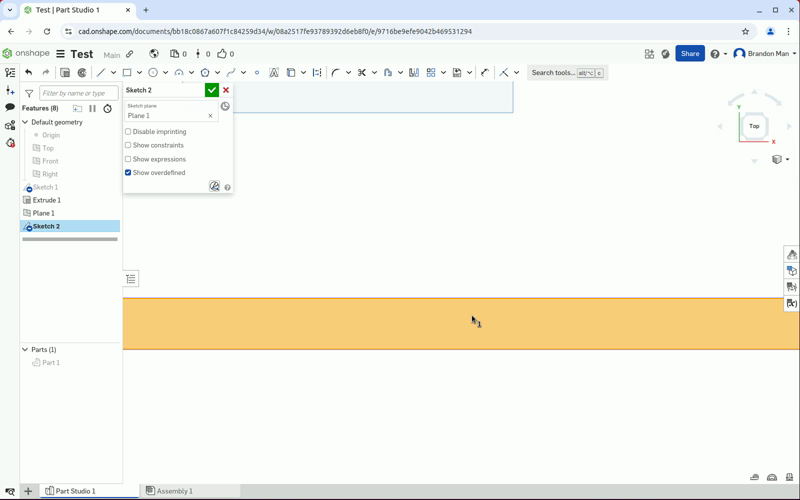
scroll(-6)
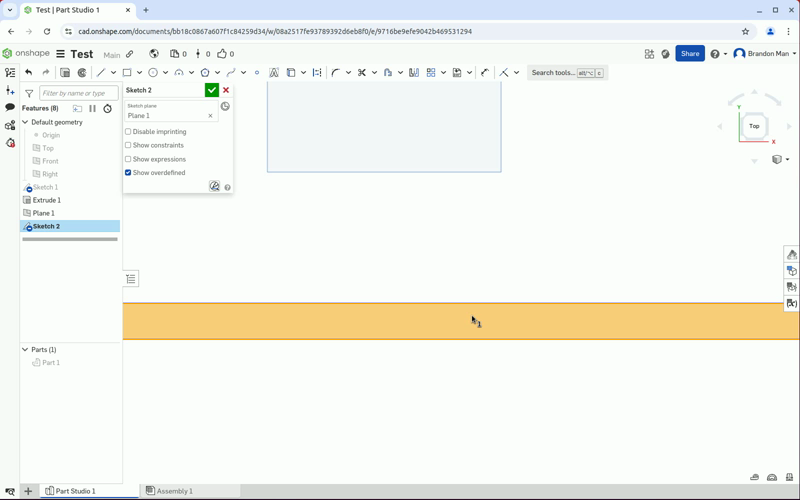
scroll(-6)
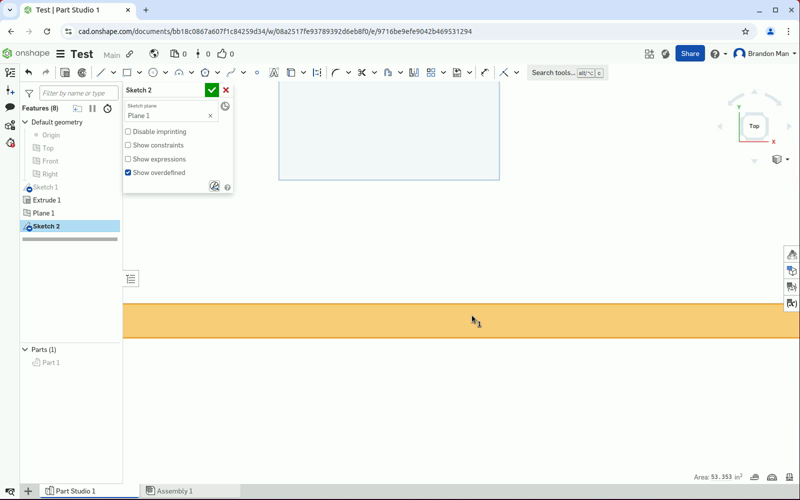
scroll(-6)
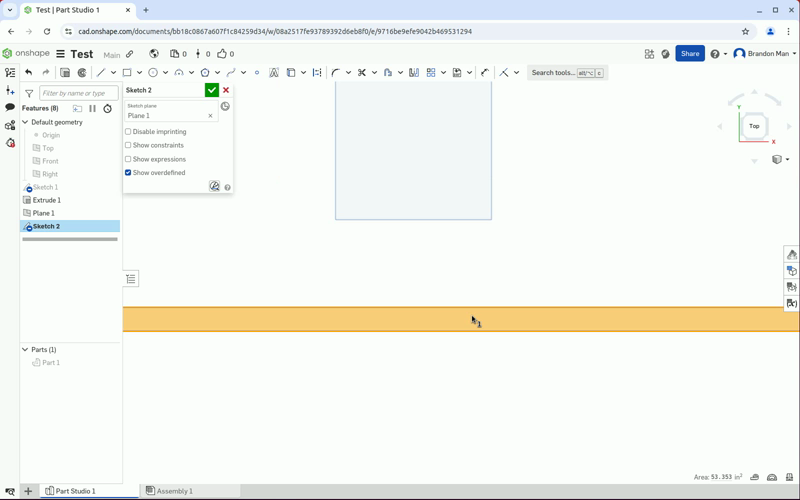
scroll(-6)
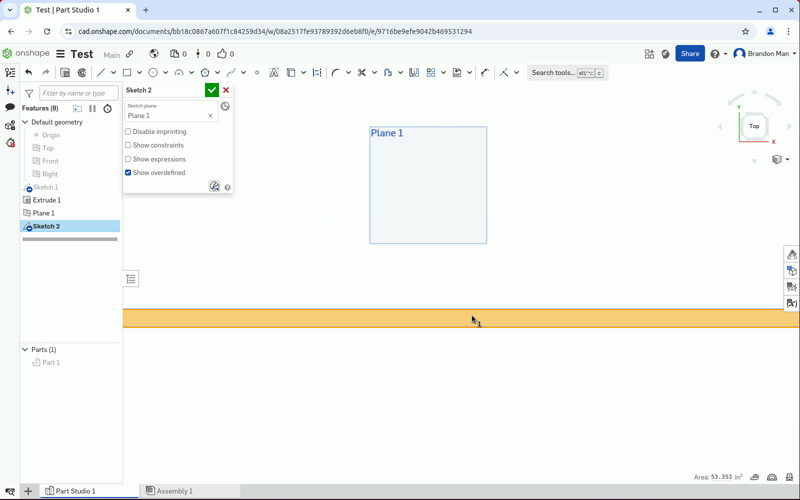
scroll(-6)
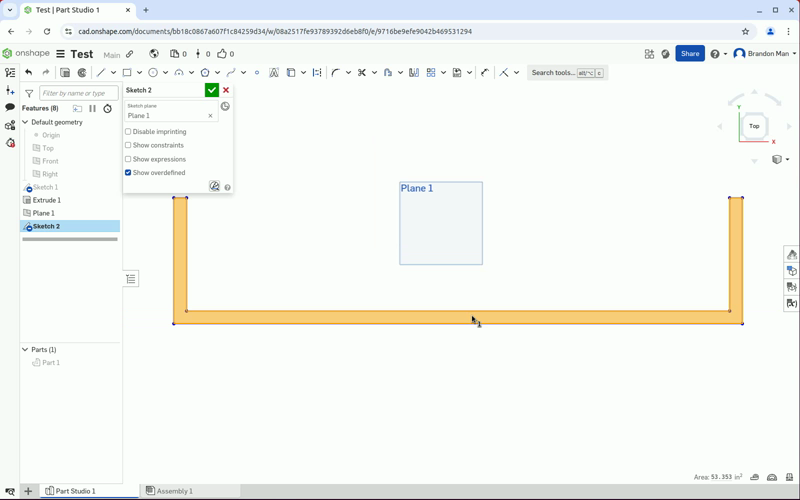
scroll(-6)
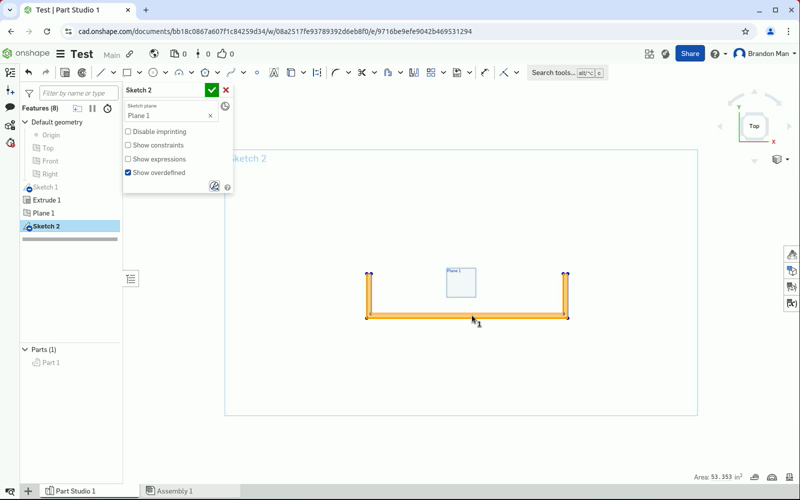
mouse_move(73, 352)
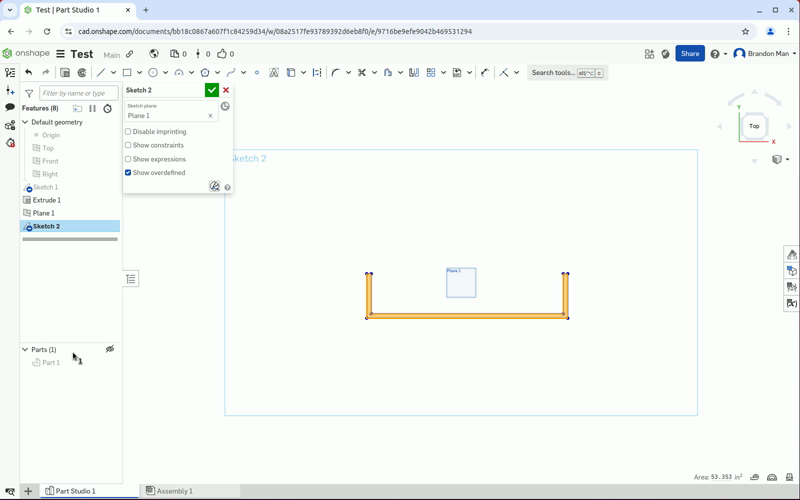
key(shift+y)
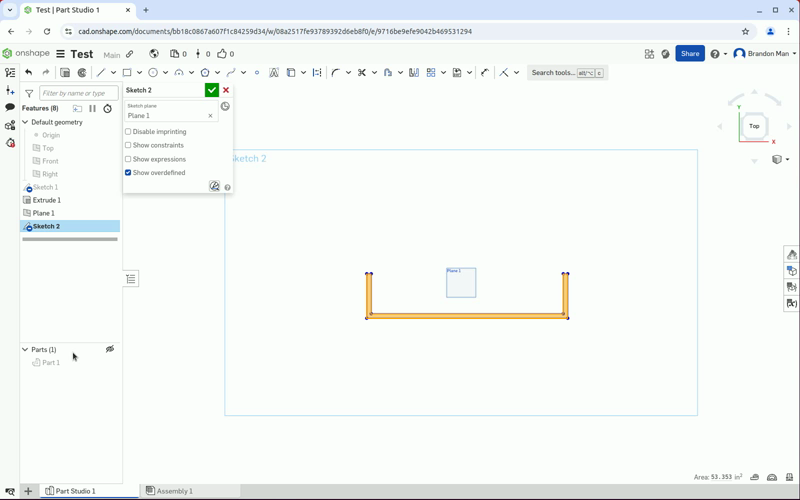
key(shift+e)
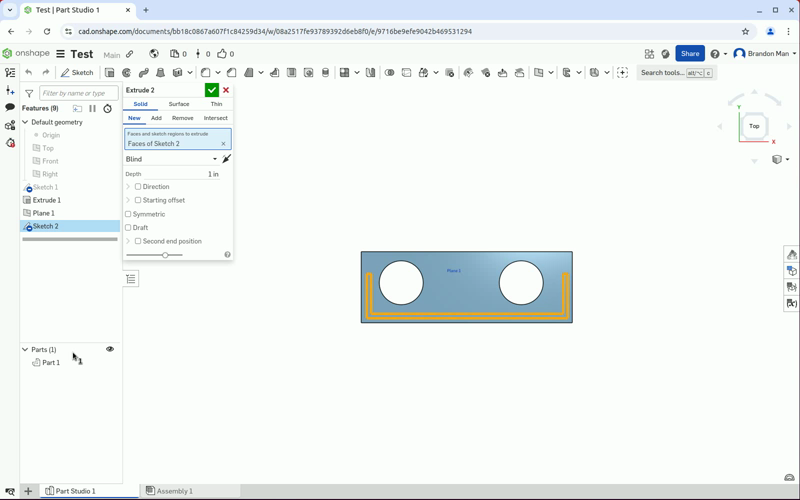
mouse_move(143, 106)
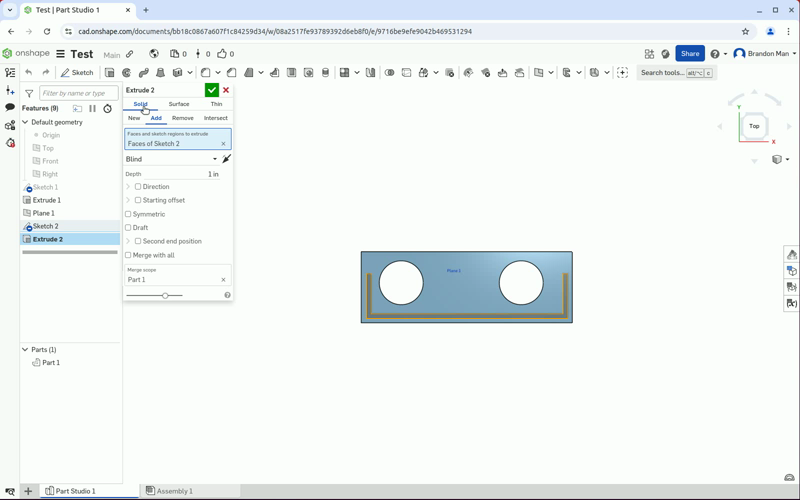
click(143, 106)
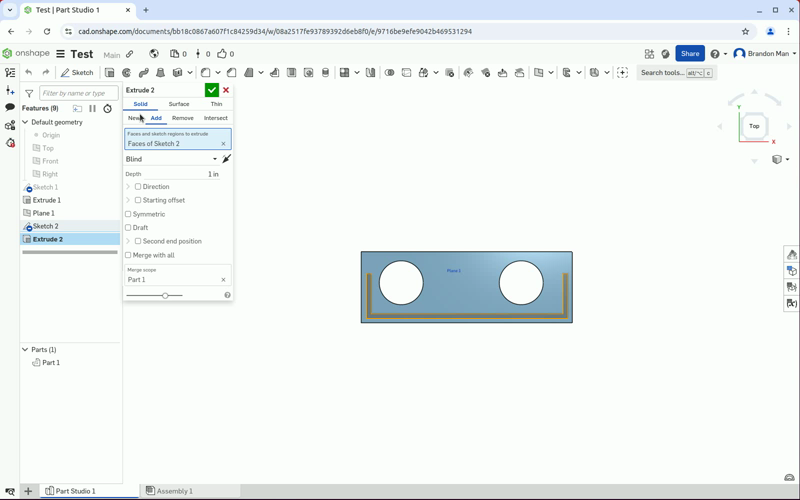
mouse_move(137, 120)
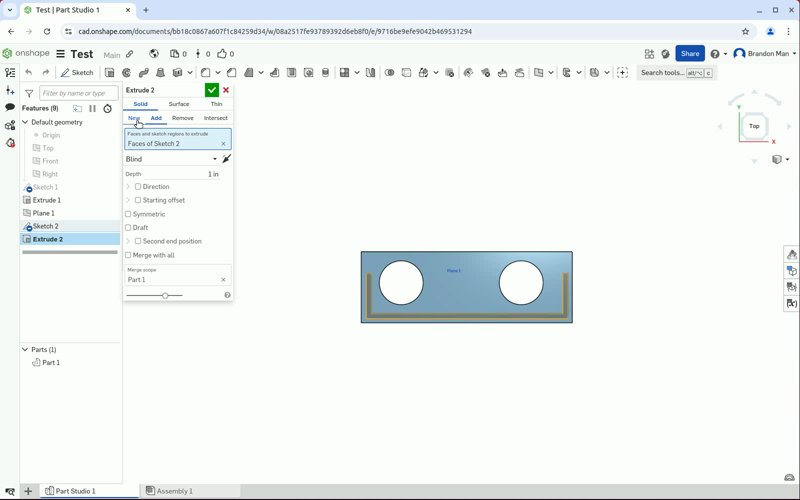
click(137, 120)
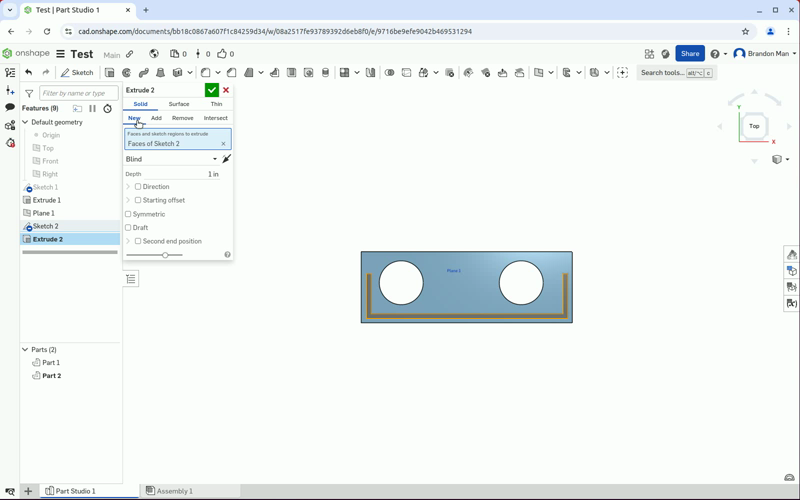
key(tab, 4)
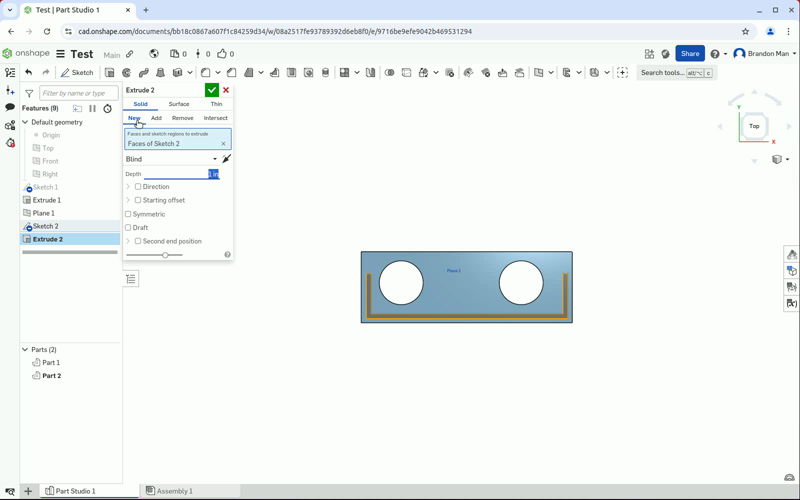
text(4.092)
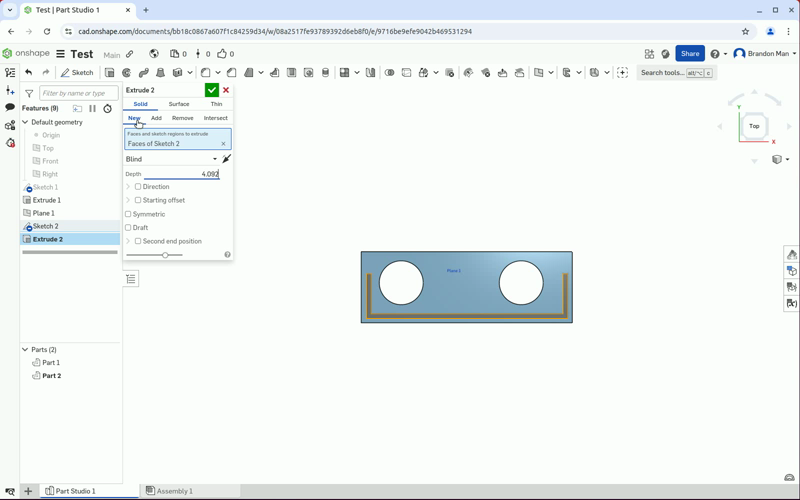
key(enter)
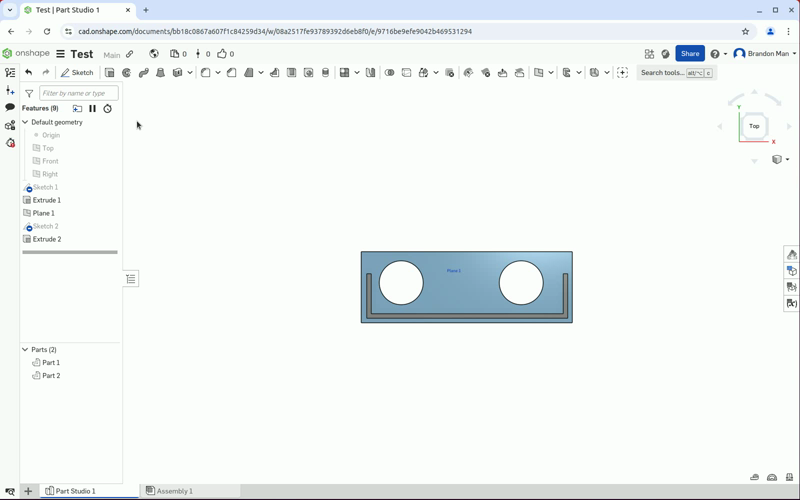
key(shift+h)
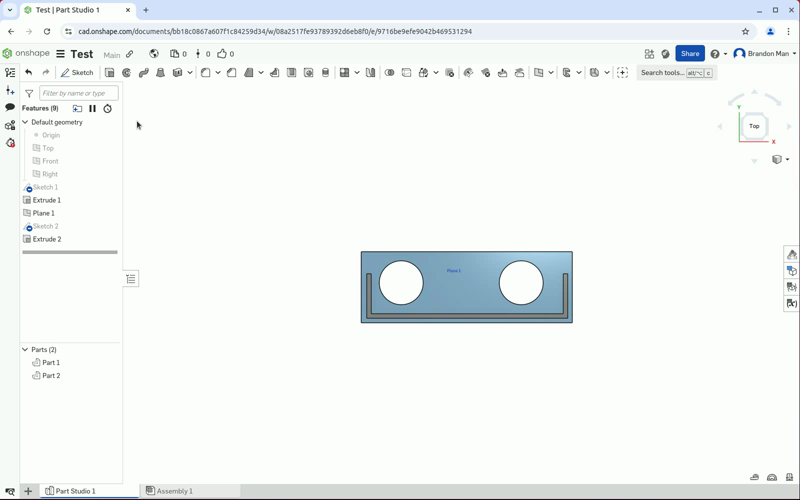
key(shift+h)
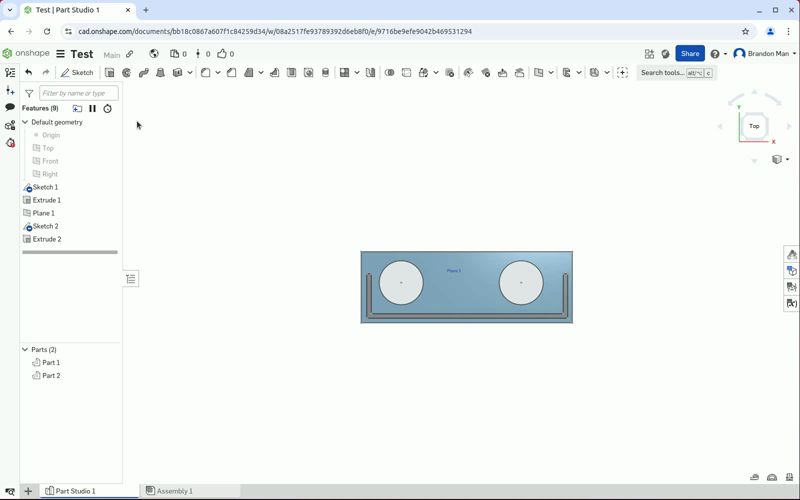
key(shift+7)
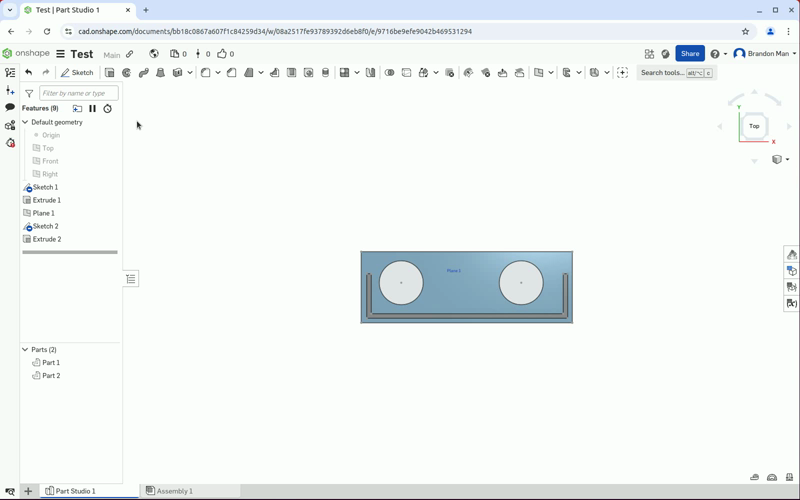
key(up, 3)
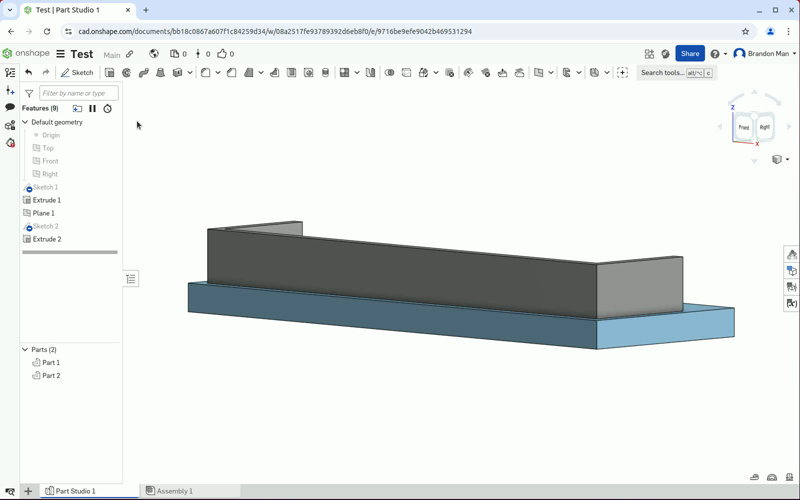
key(left, 3)
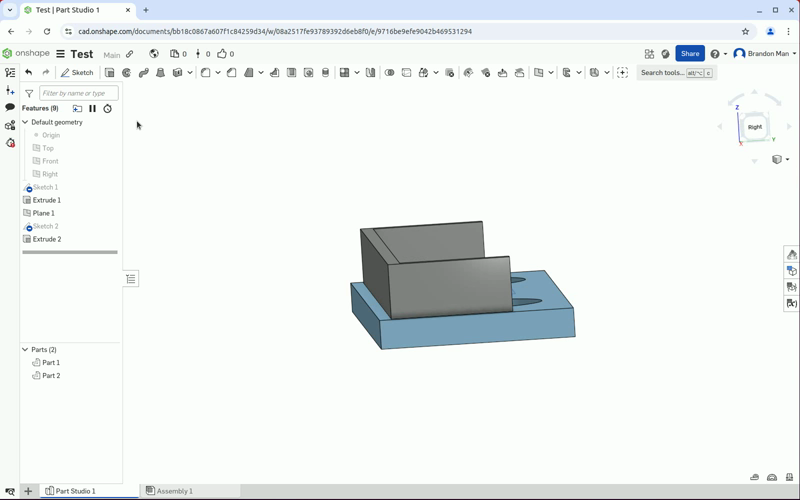
key(right, 3)
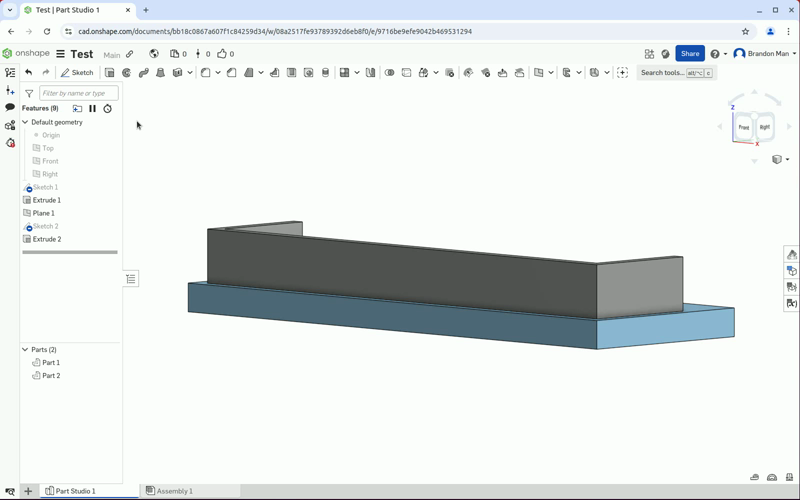
key(down, 3)
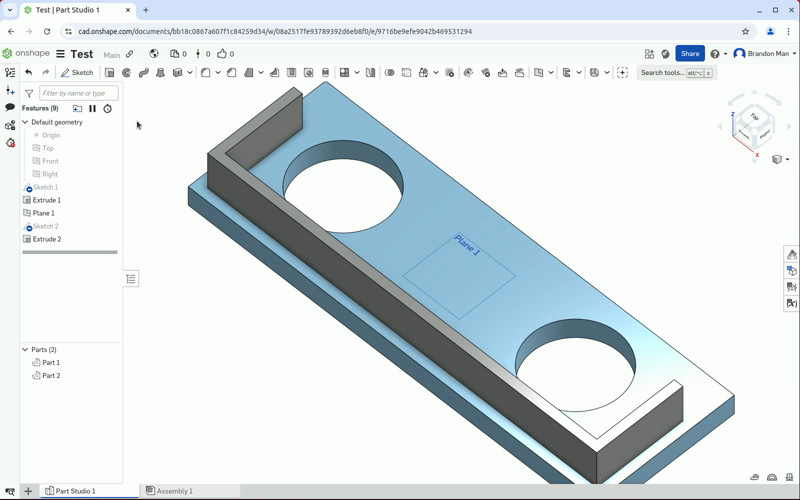
mouse_move(73, 189)
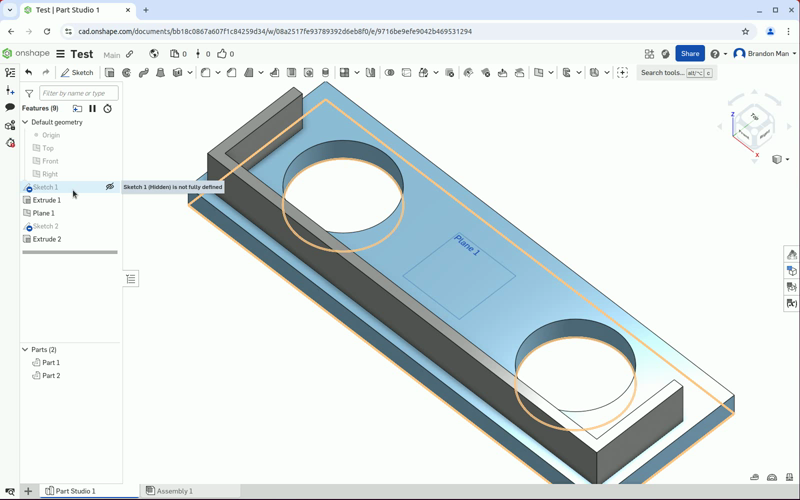
click(73, 189)